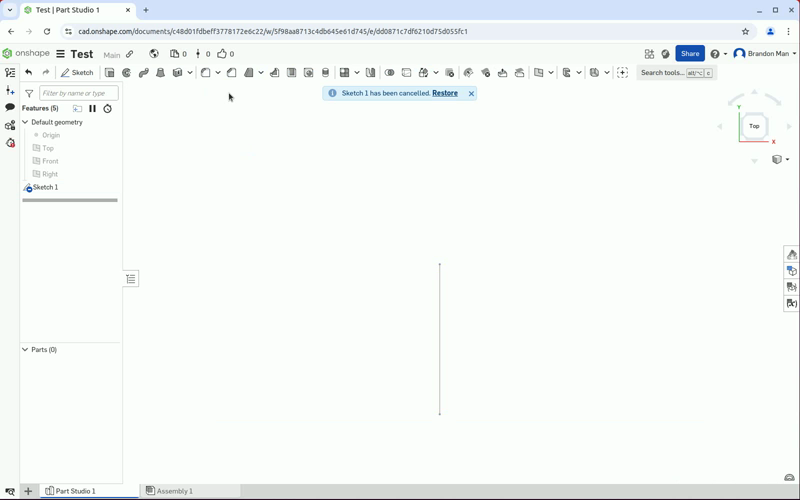
key(shift+h)
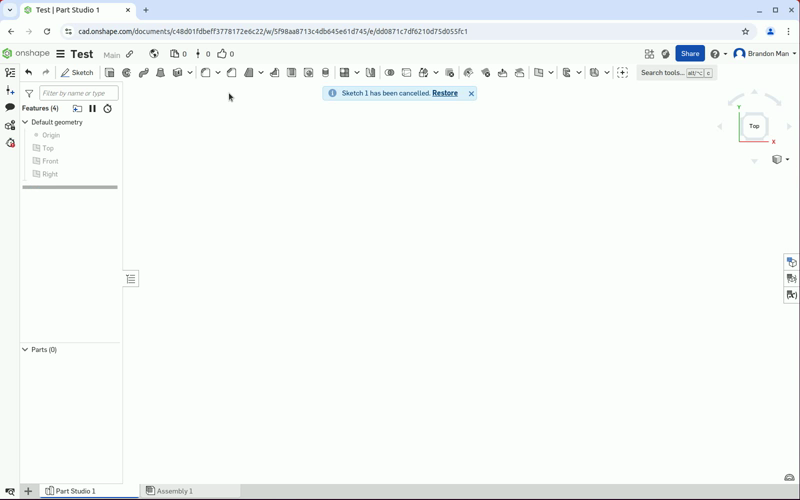
mouse_move(73, 352)
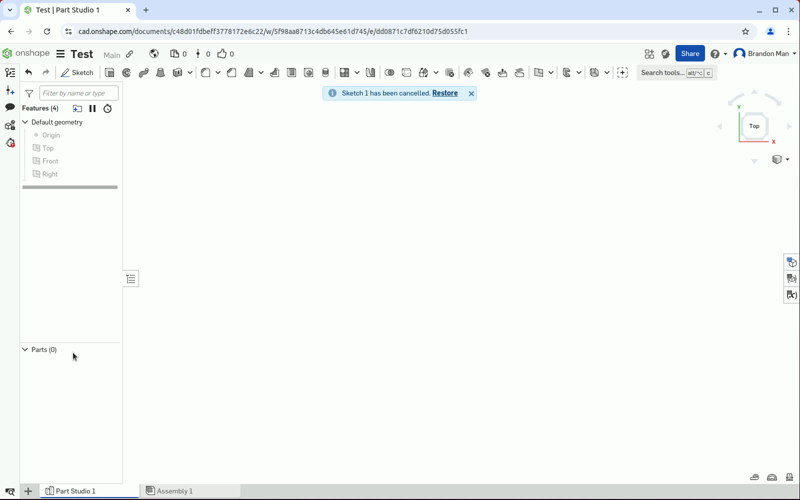
key(y)
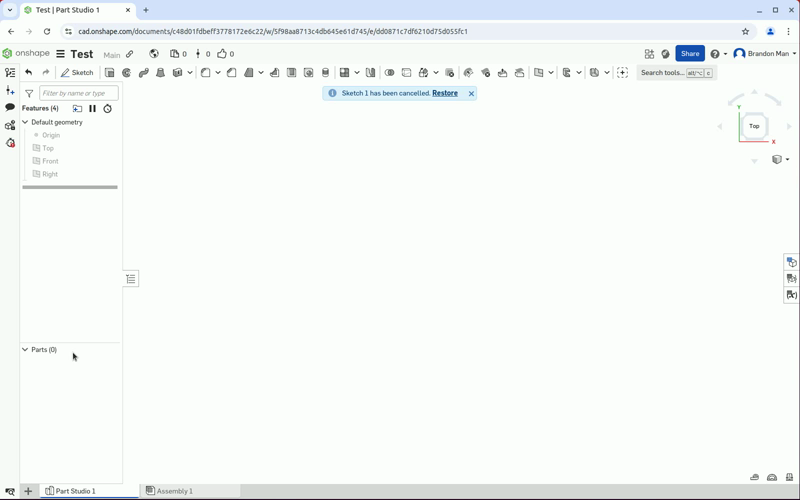
key(shift+p)
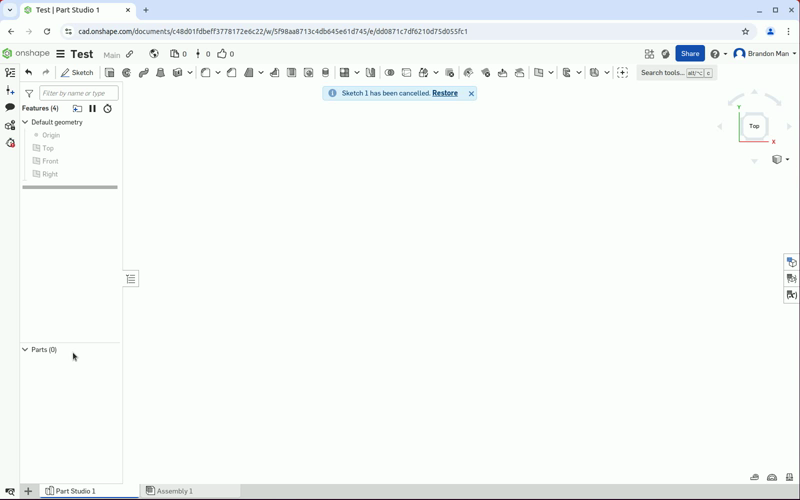
key(space)
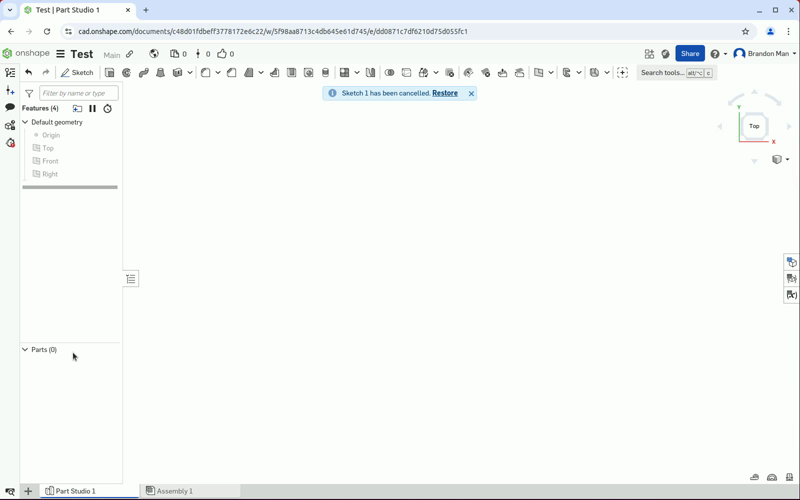
key_down(shift)
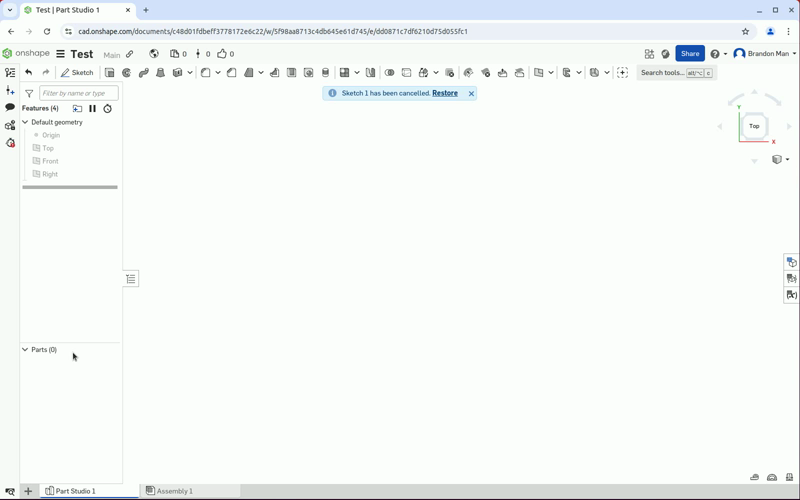
key(up)
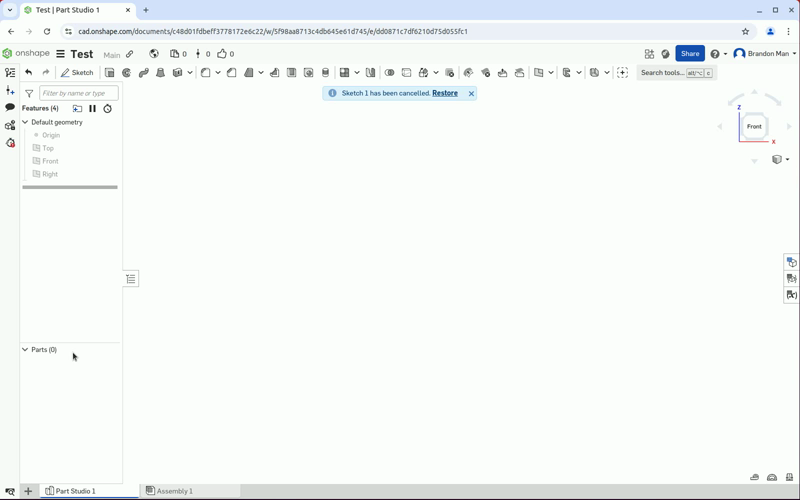
key_up(shift)
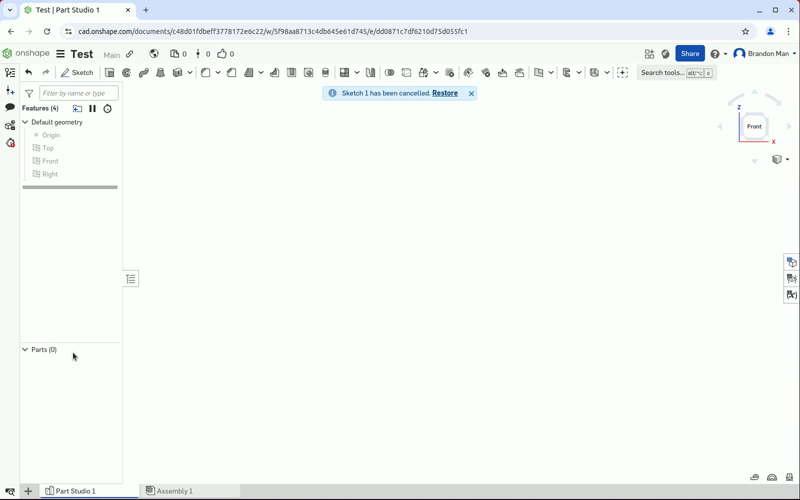
mouse_move(73, 352)
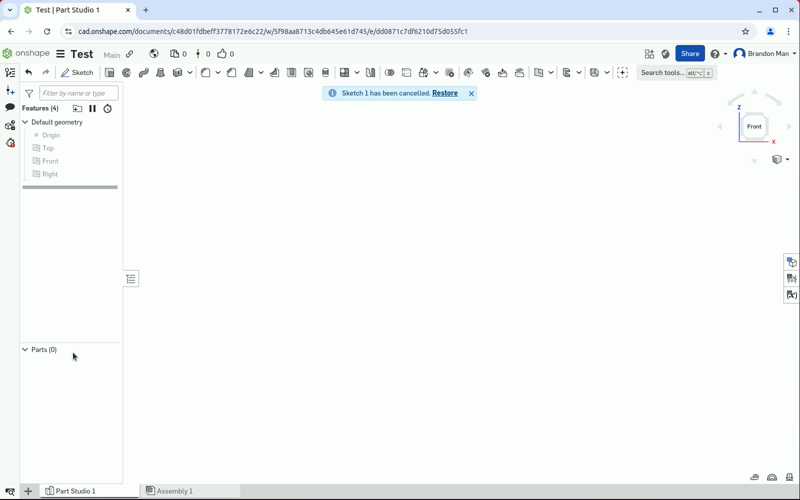
key(shift+y)
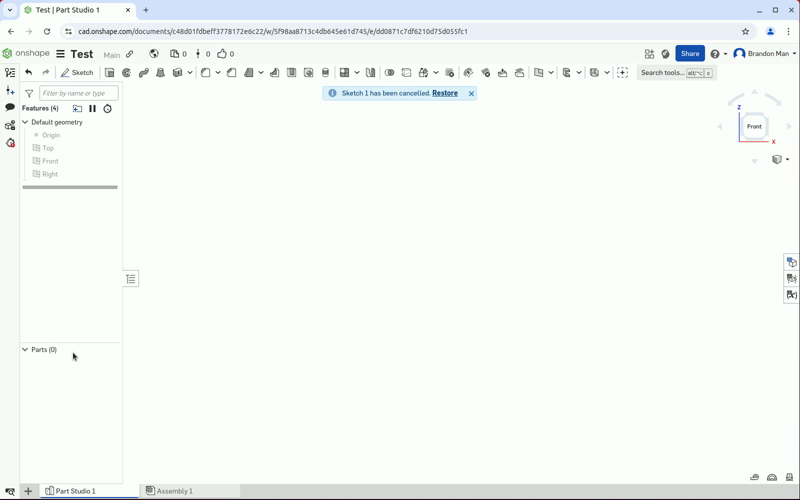
key(shift+s)
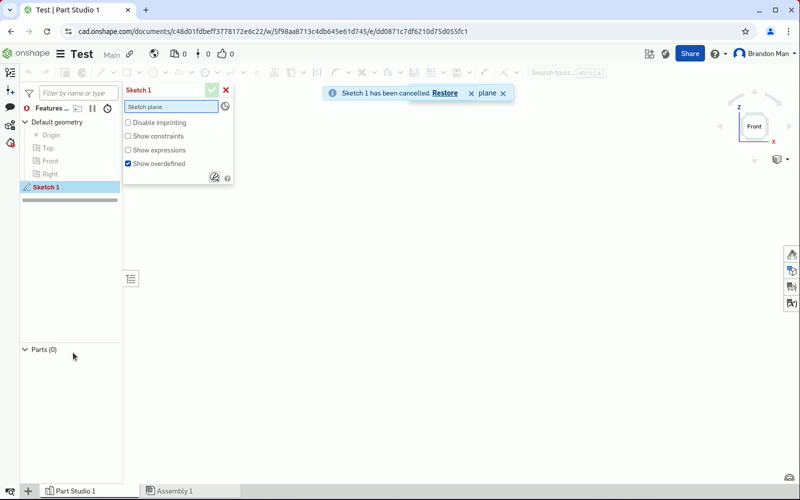
mouse_move(73, 163)
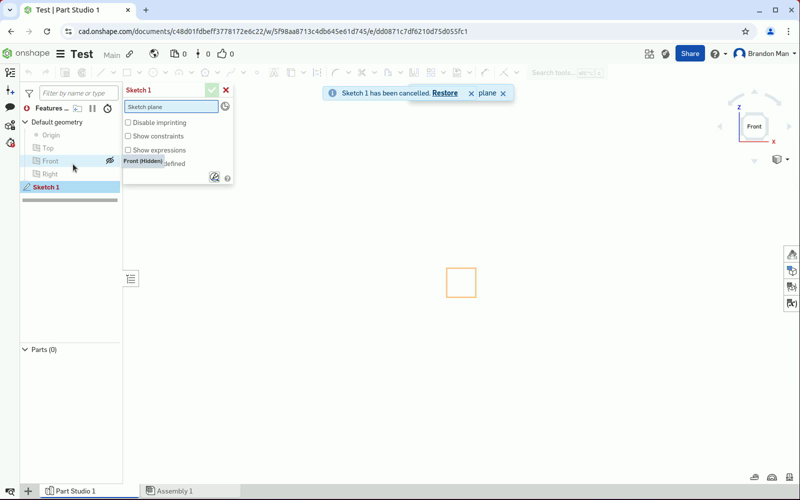
click(73, 163)
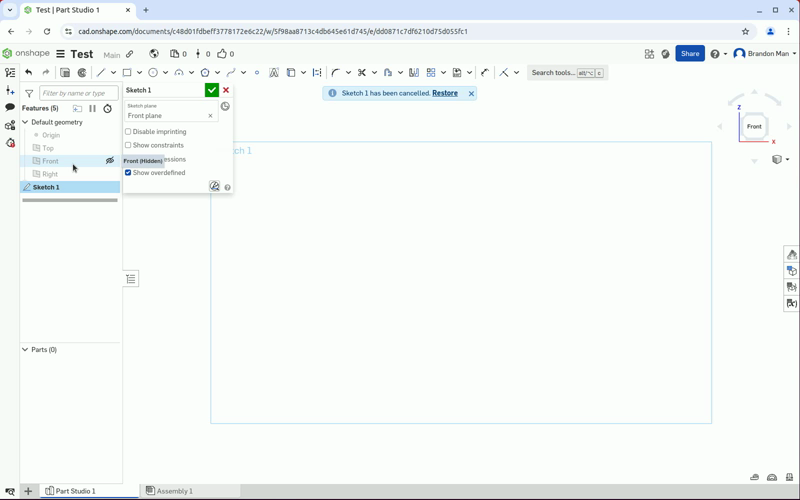
mouse_move(73, 352)
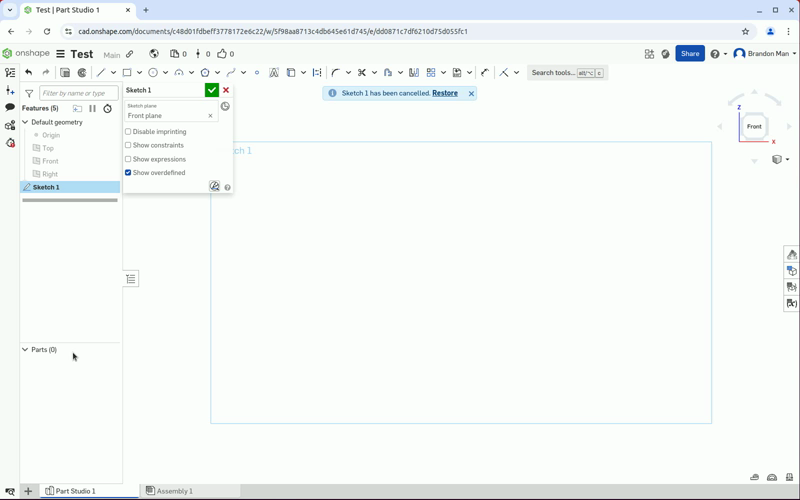
key(y)
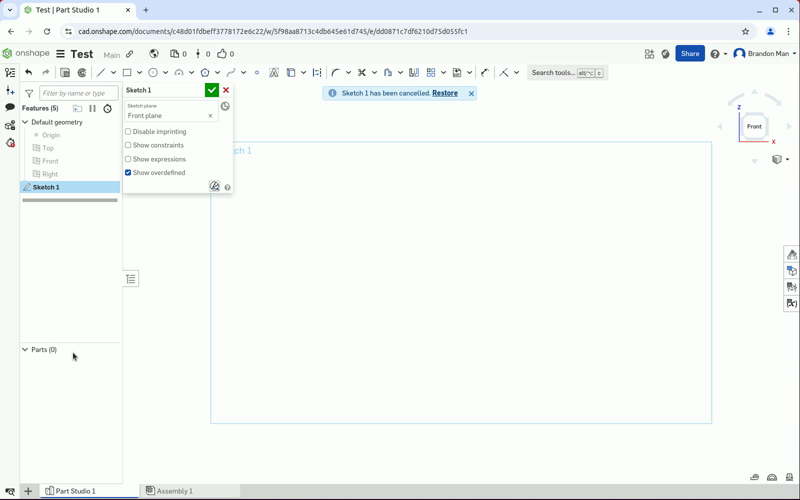
key(l)
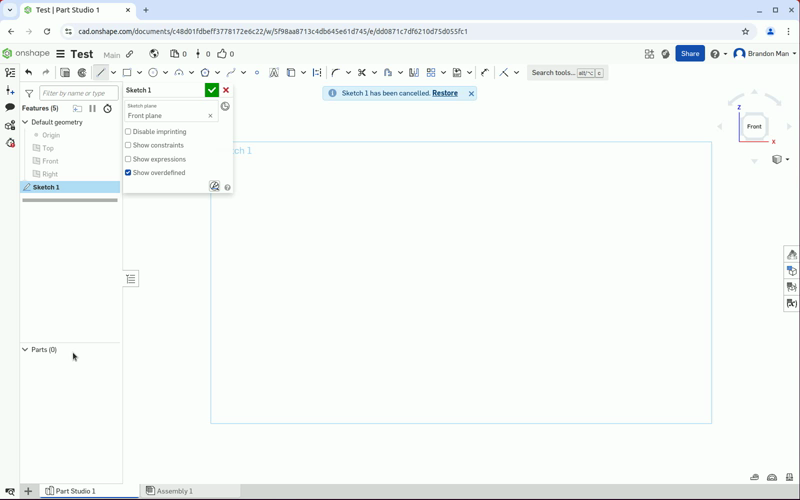
key_down(shift)
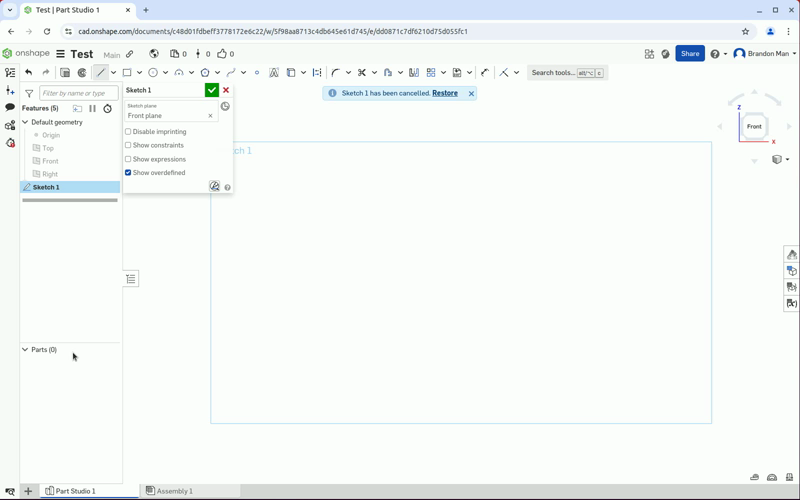
mouse_move(460, 282)
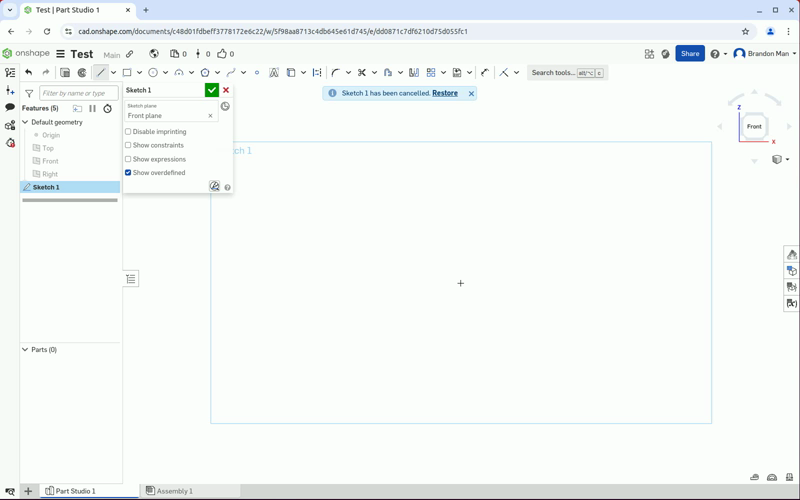
click(460, 282)
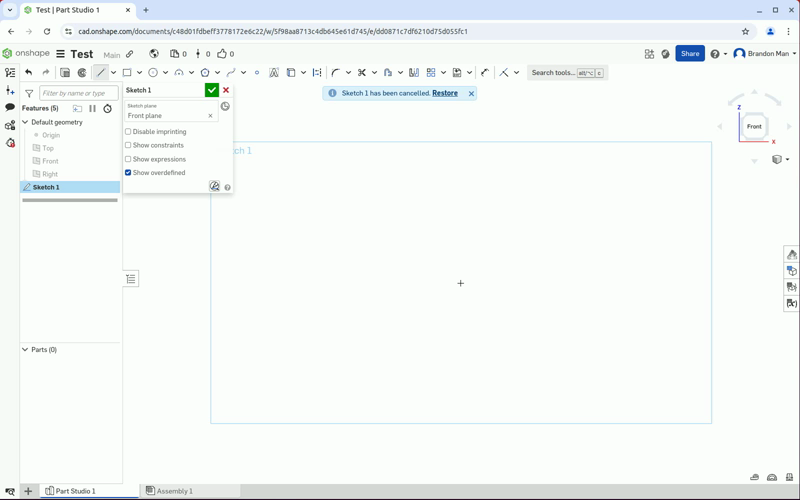
key_up(shift)
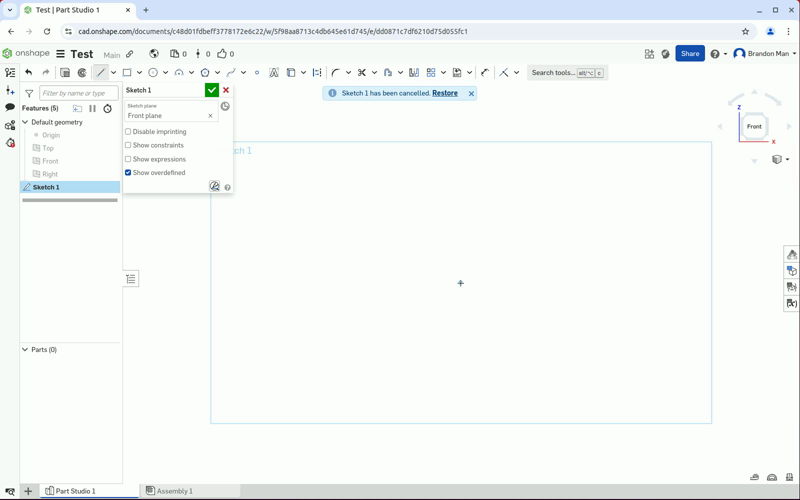
key_down(shift)
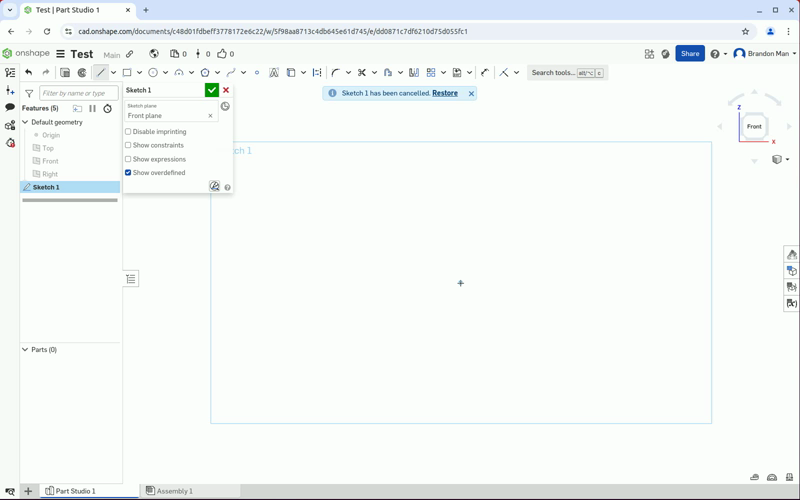
mouse_move(490, 282)
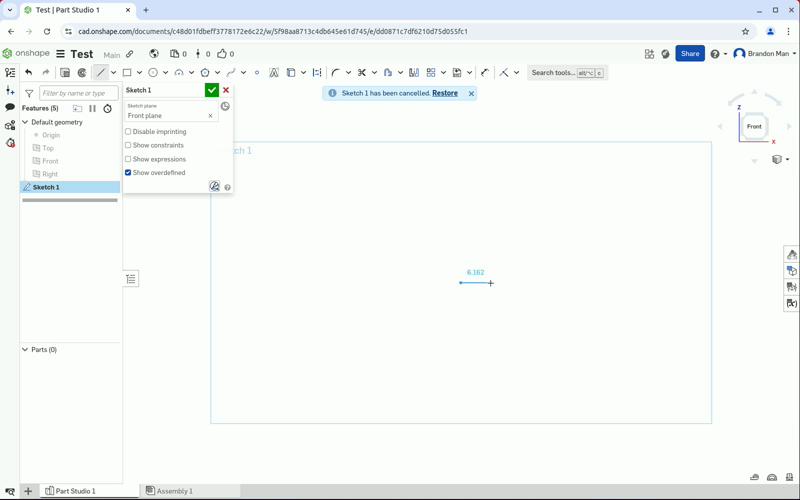
mouse_move(480, 282)
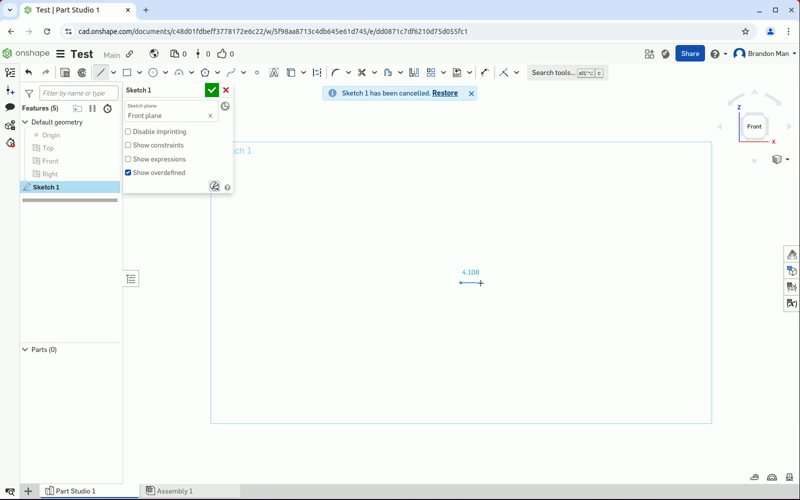
click(480, 282)
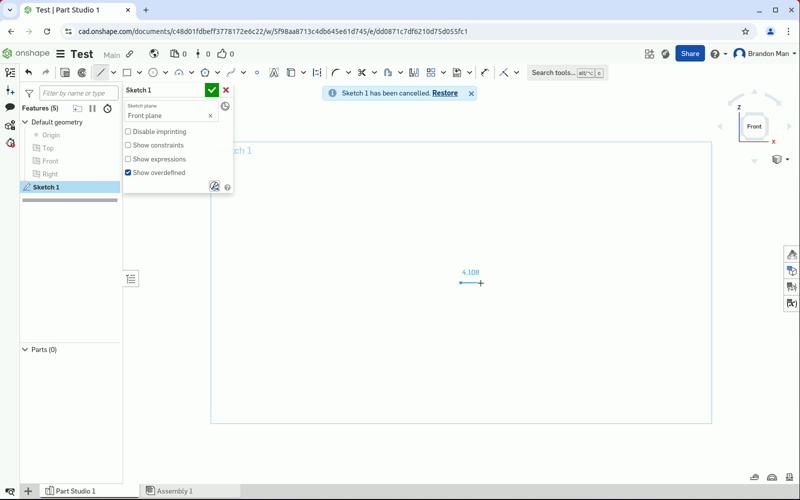
key_up(shift)
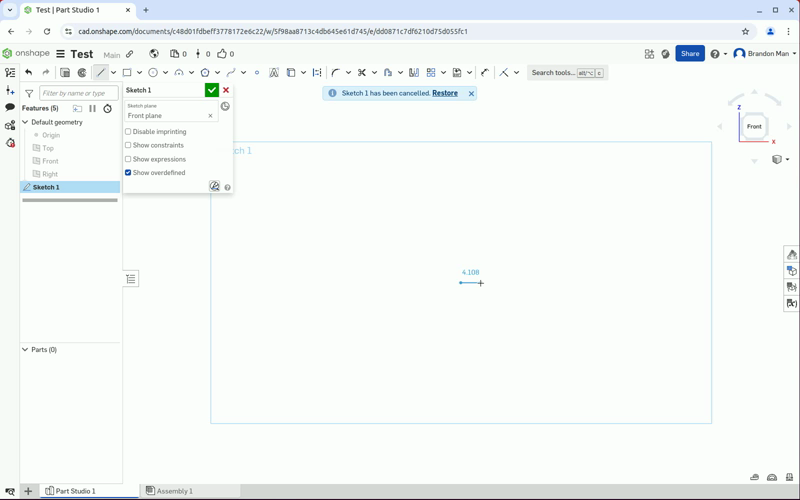
key_down(shift)
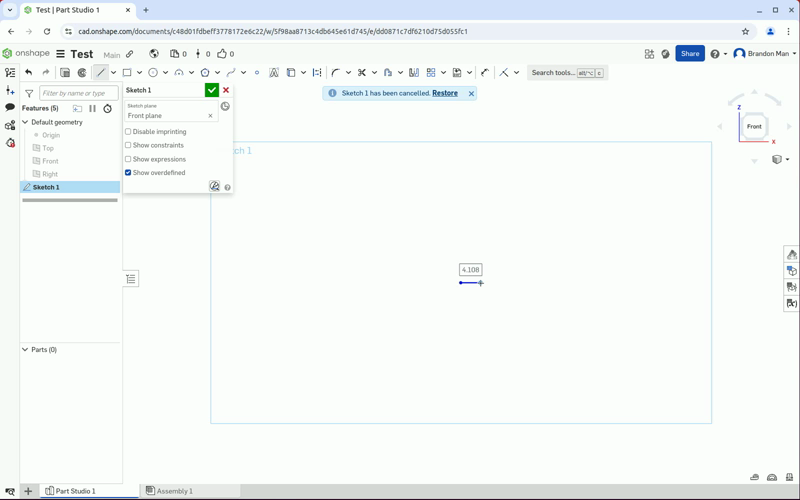
mouse_move(510, 282)
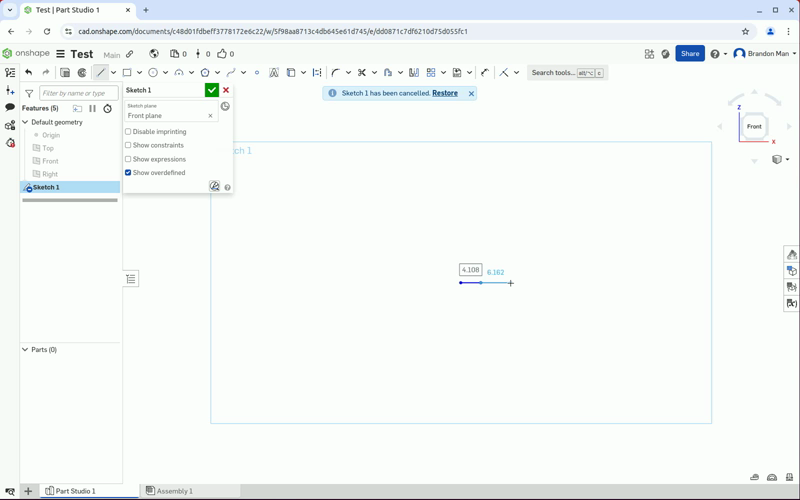
mouse_move(480, 263)
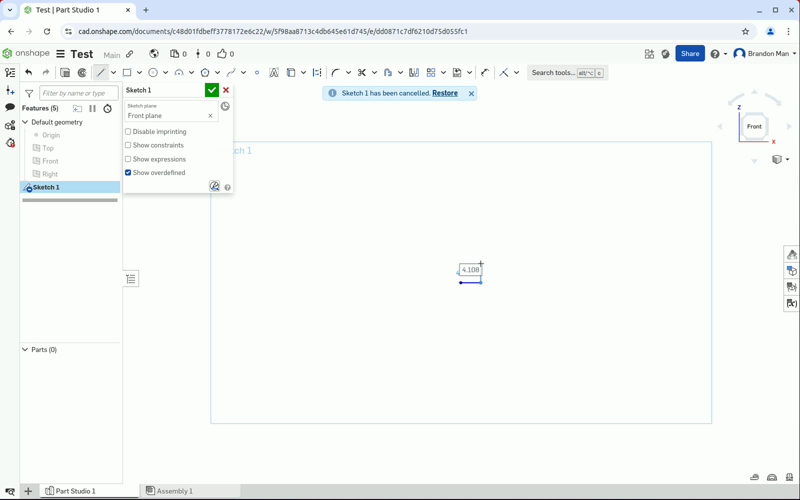
click(480, 263)
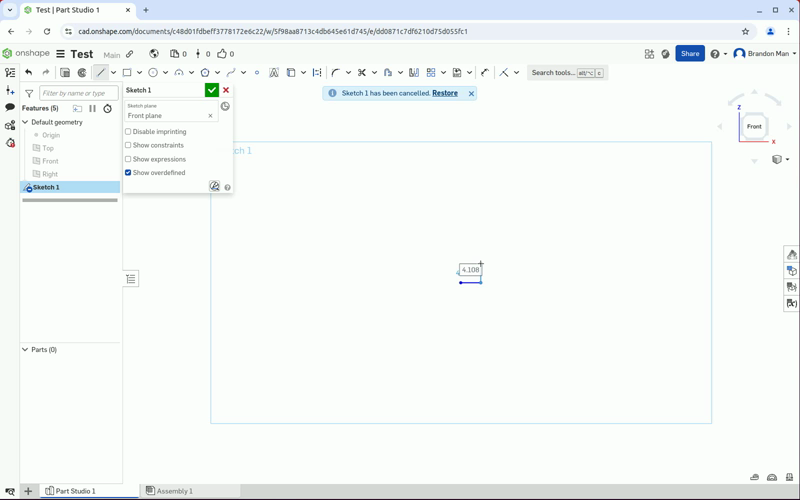
key_up(shift)
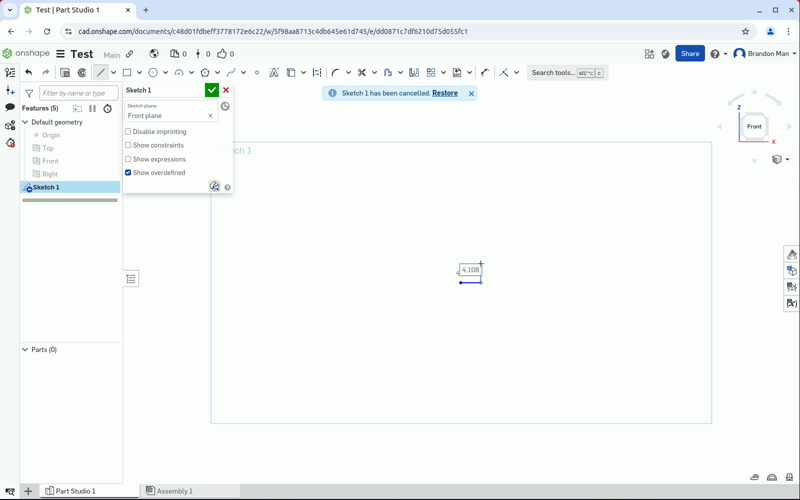
key_down(shift)
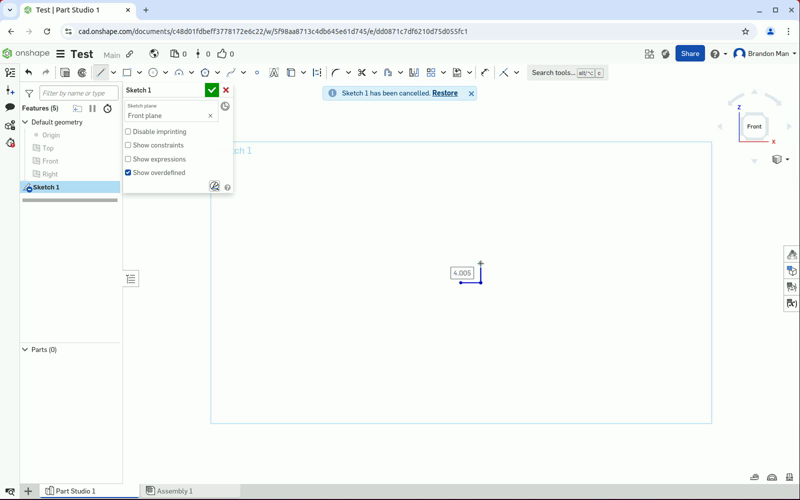
mouse_move(510, 263)
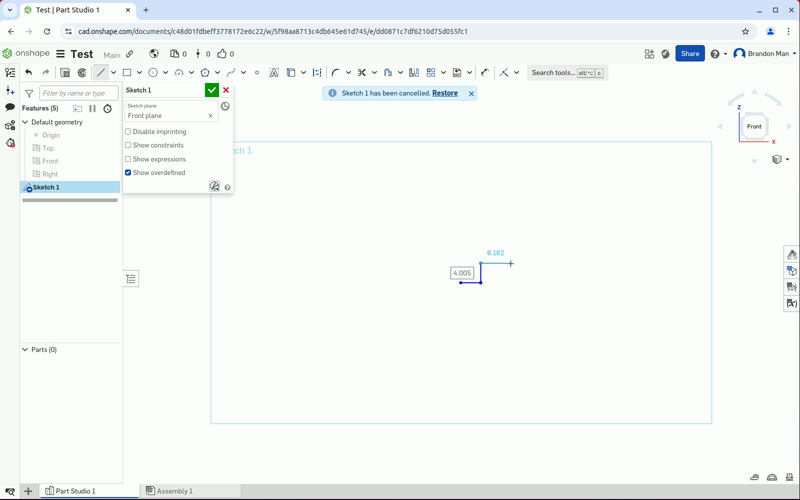
mouse_move(460, 263)
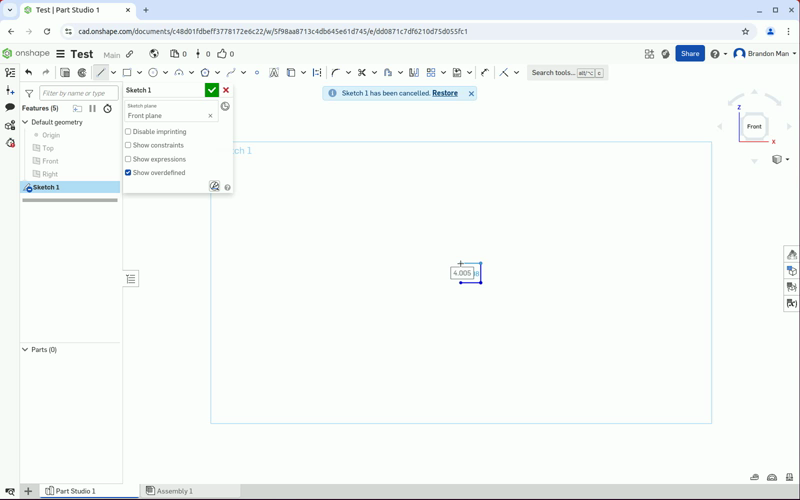
click(460, 263)
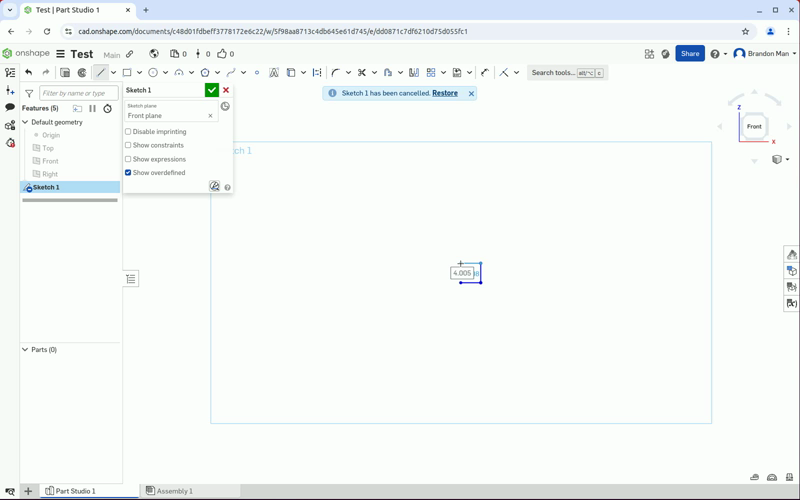
key_up(shift)
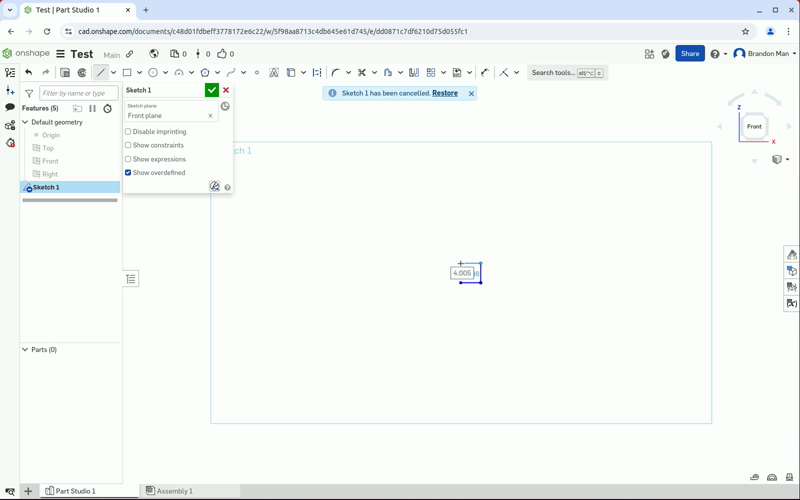
mouse_move(490, 263)
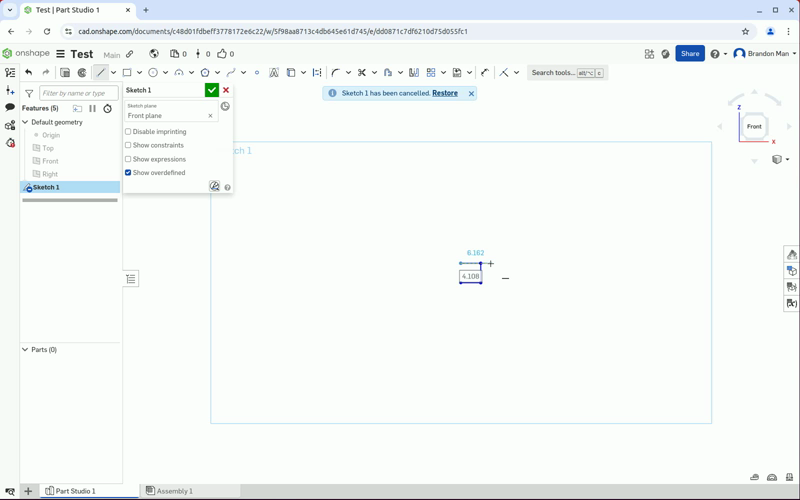
key_down(shift)
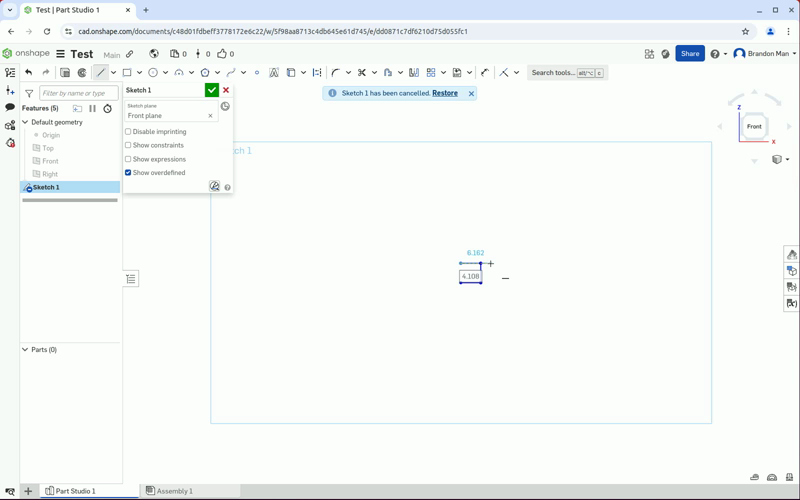
mouse_move(460, 282)
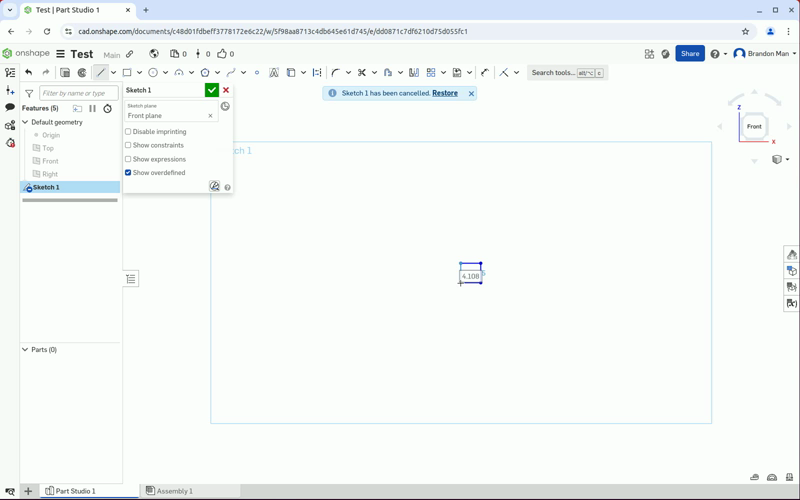
key_up(shift)
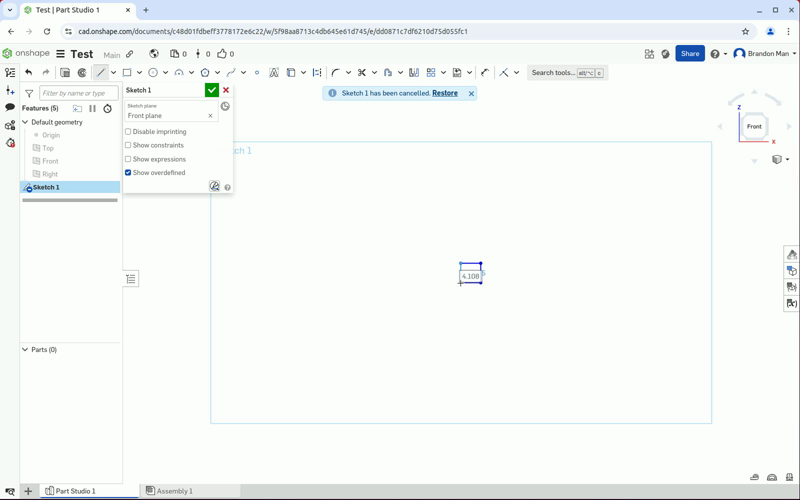
click(460, 282)
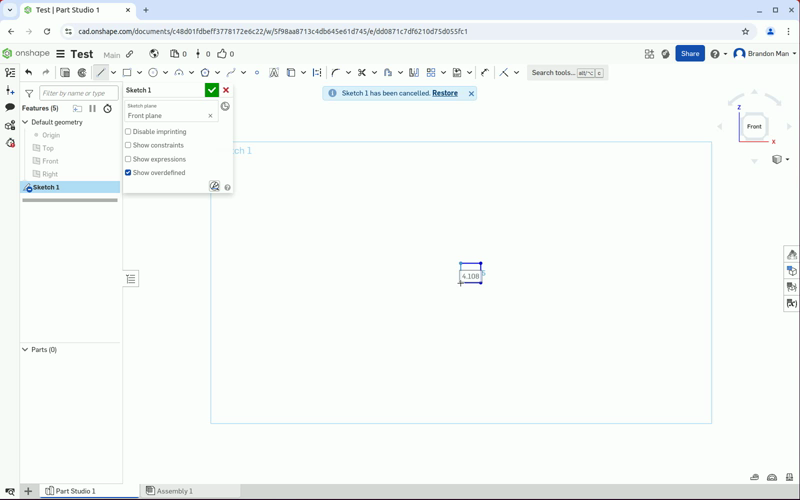
key(esc)
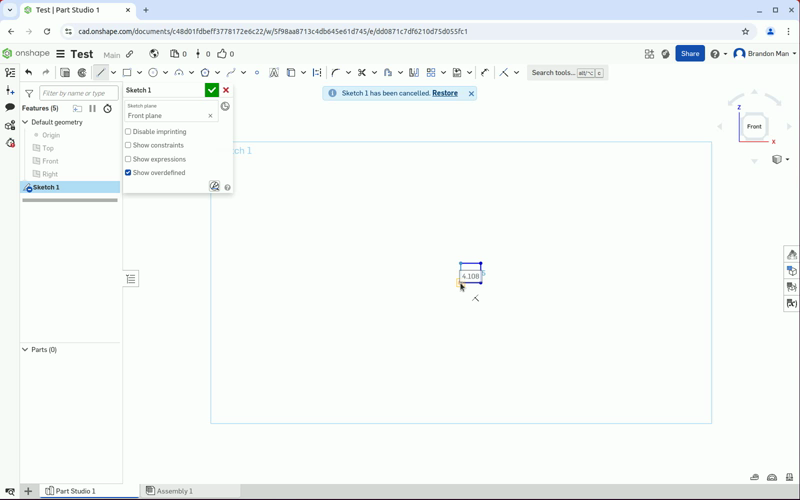
mouse_move(475, 279)
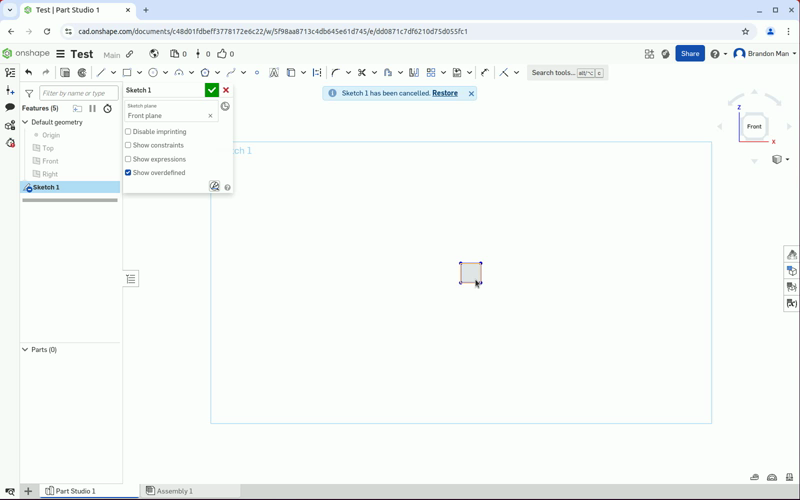
scroll(6)
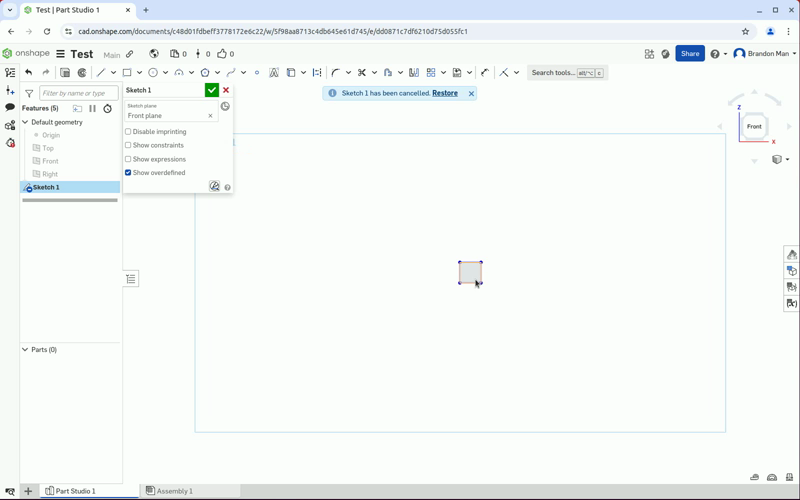
scroll(6)
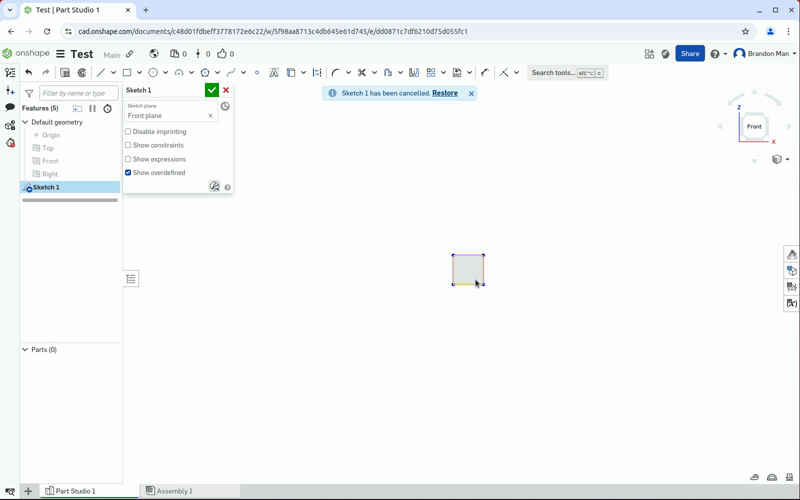
scroll(6)
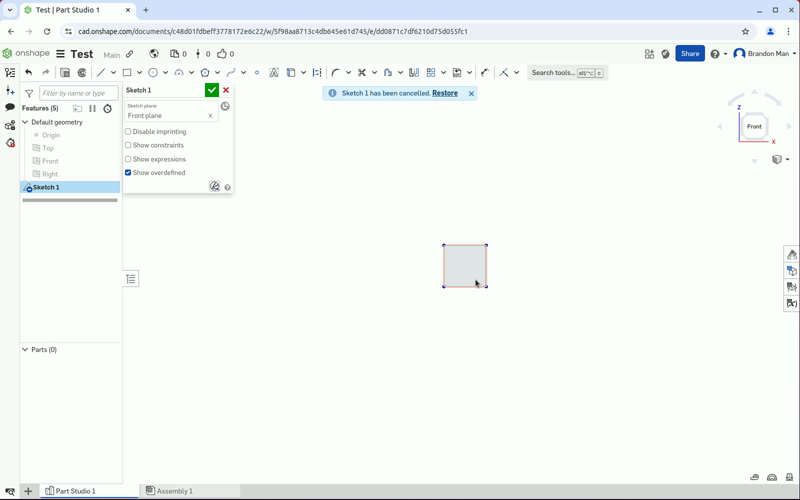
scroll(6)
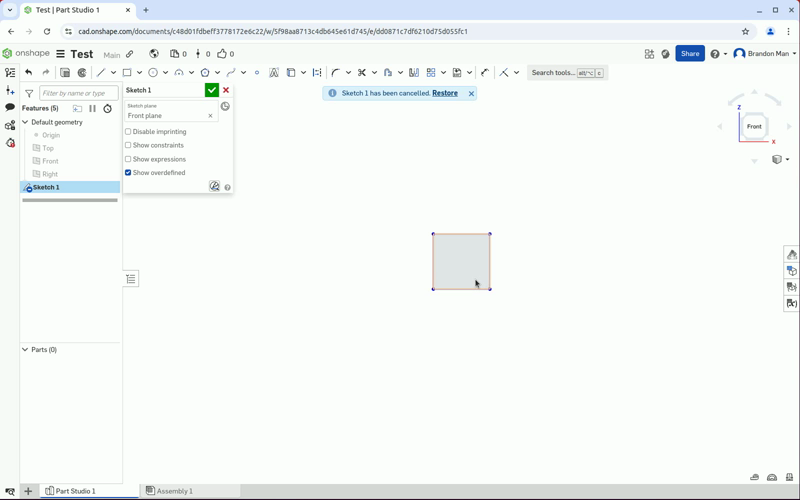
scroll(6)
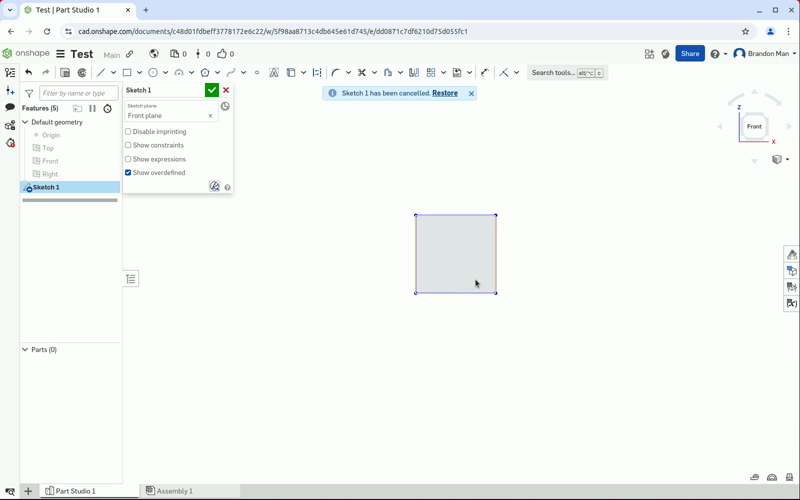
scroll(6)
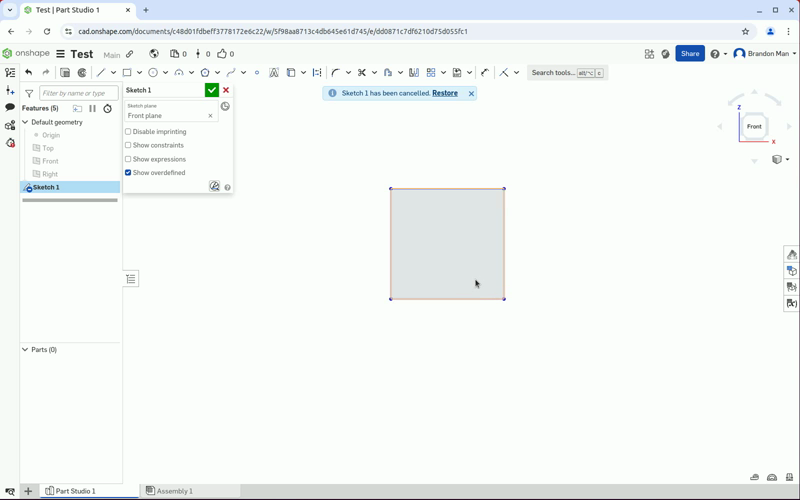
scroll(6)
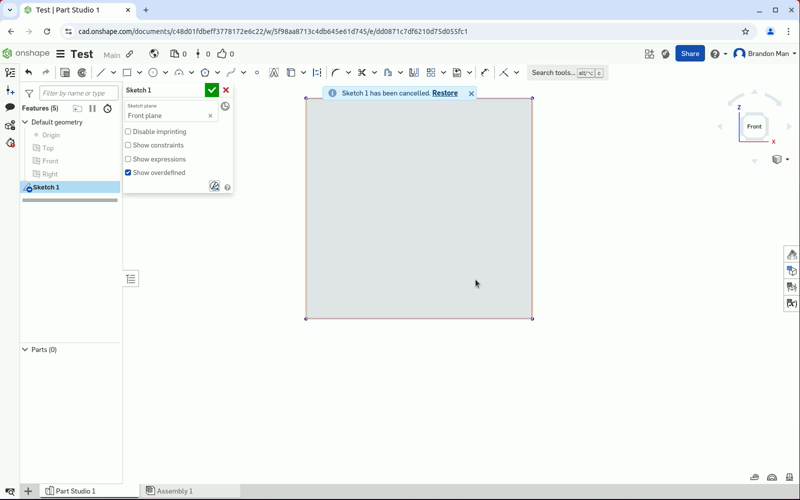
click(475, 279)
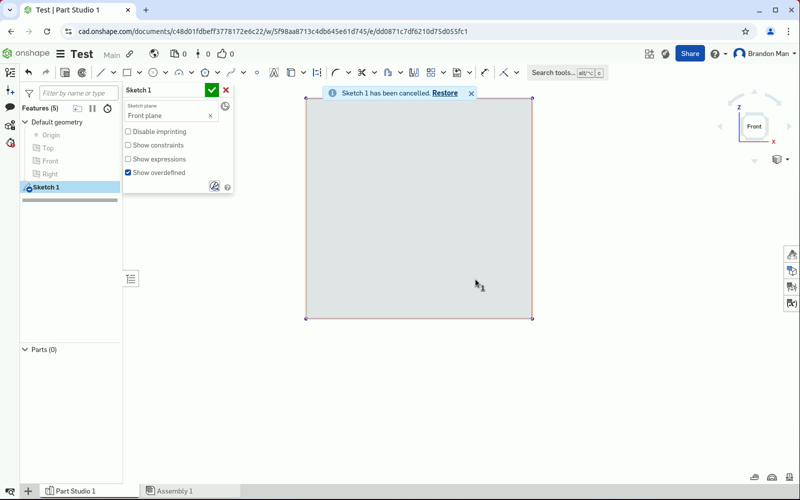
scroll(-6)
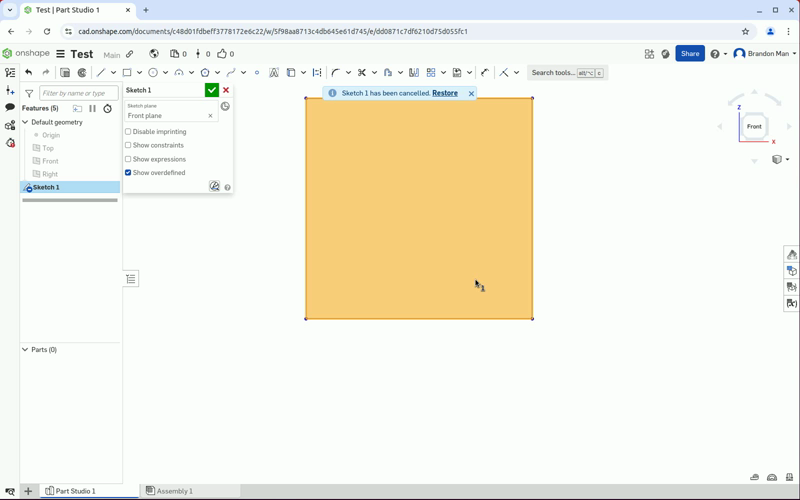
scroll(-6)
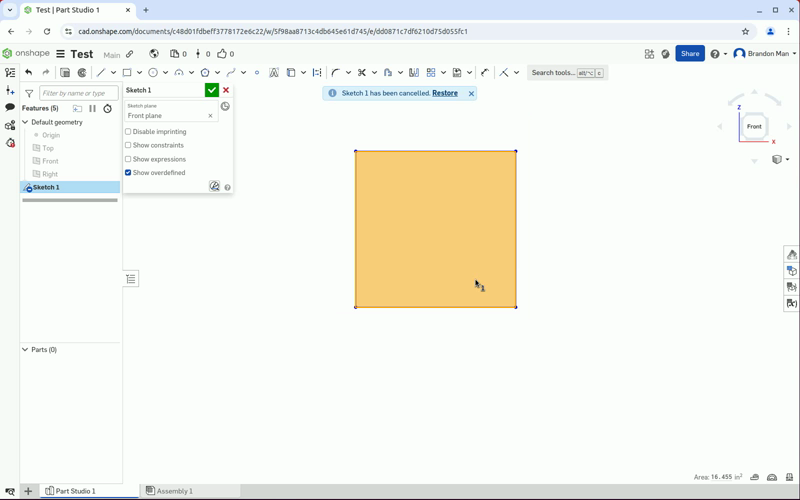
scroll(-6)
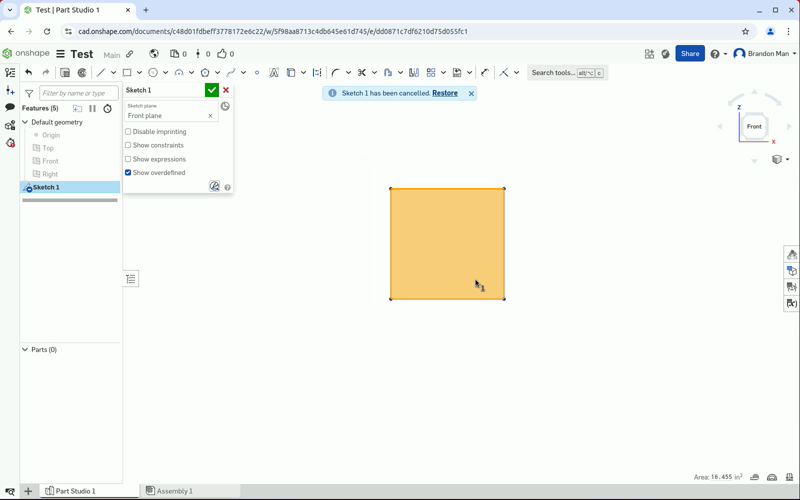
scroll(-6)
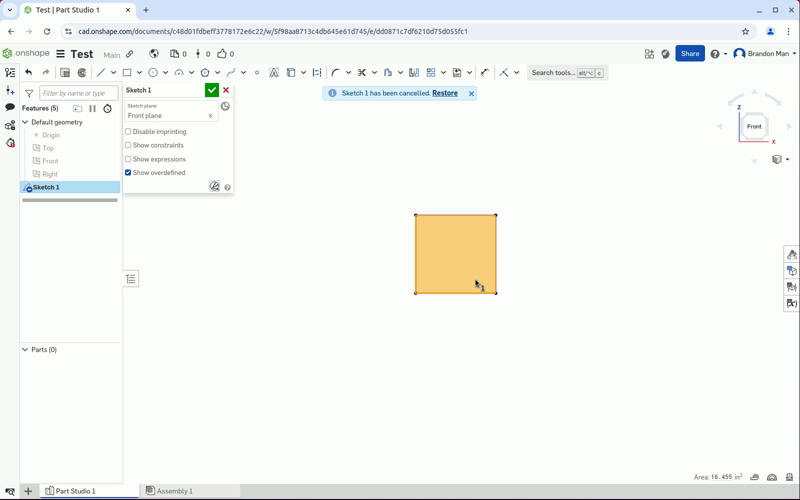
scroll(-6)
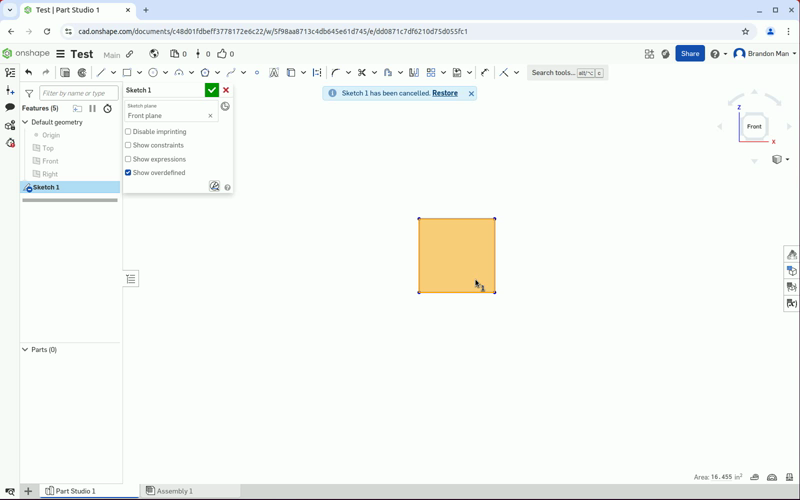
scroll(-6)
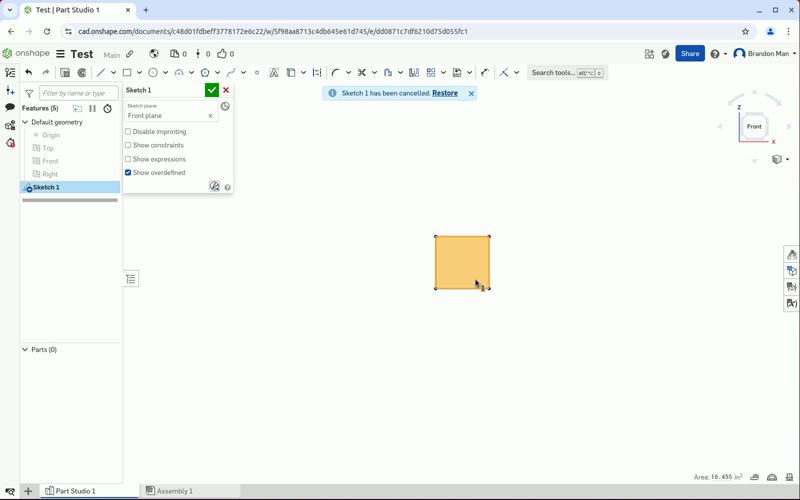
scroll(-6)
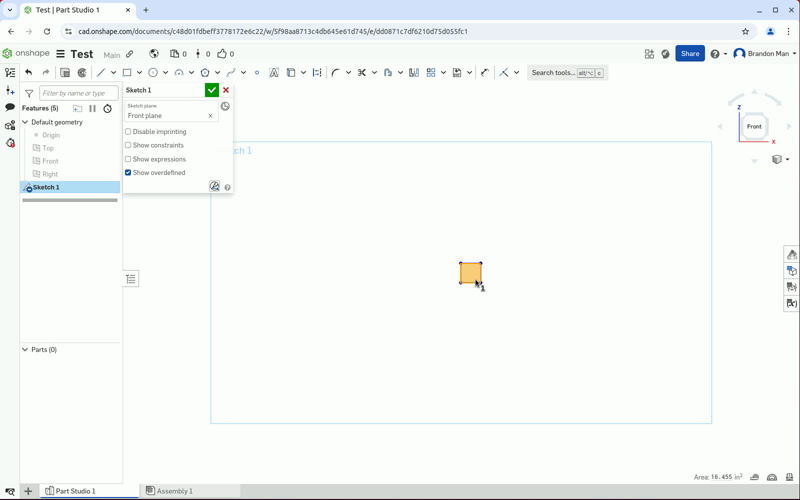
mouse_move(73, 352)
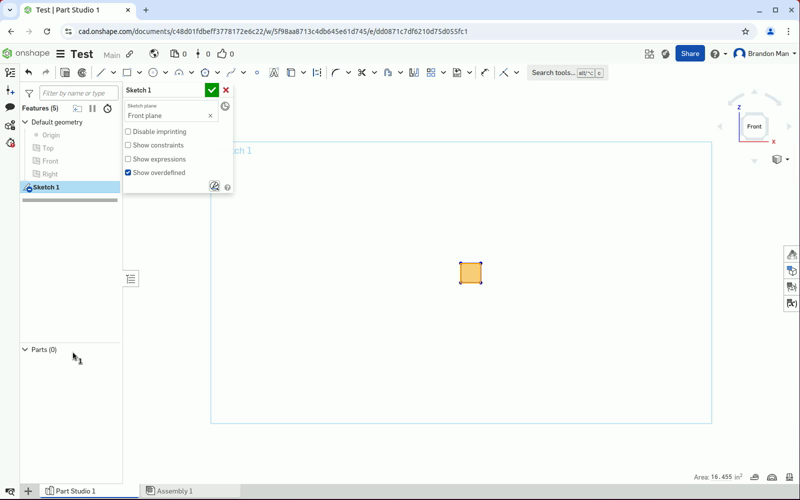
key(shift+y)
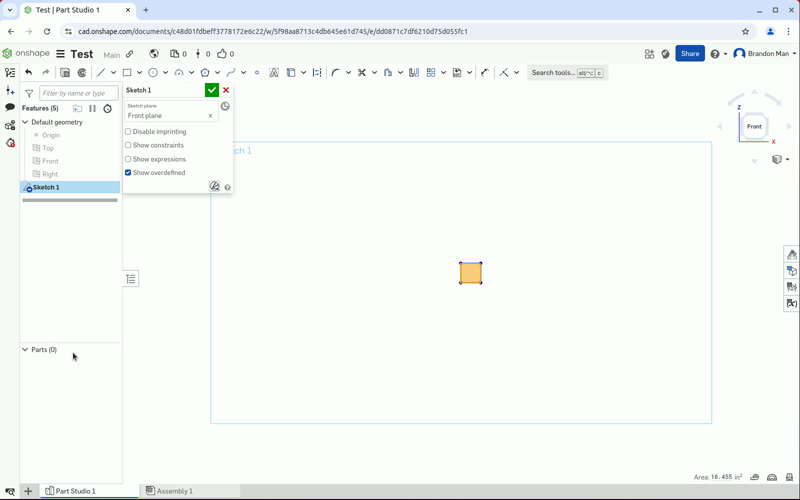
key(shift+e)
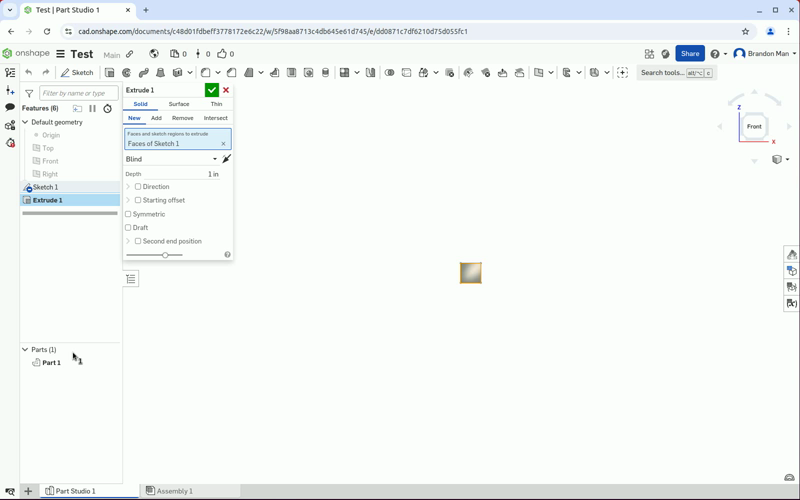
mouse_move(143, 106)
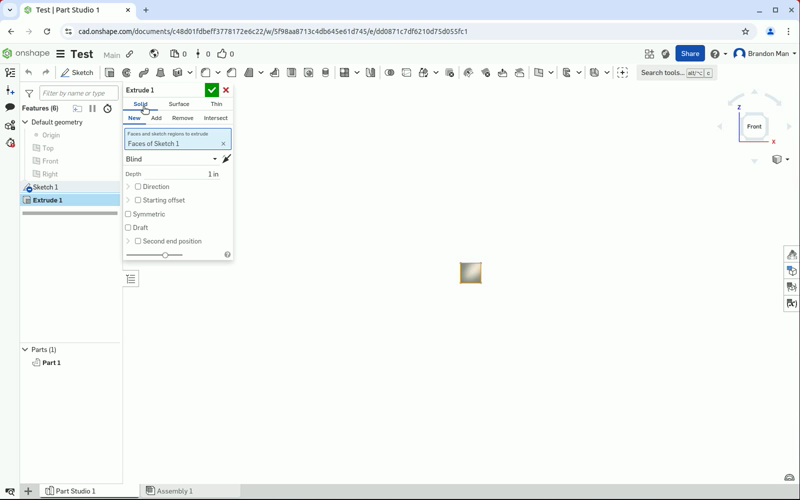
click(143, 106)
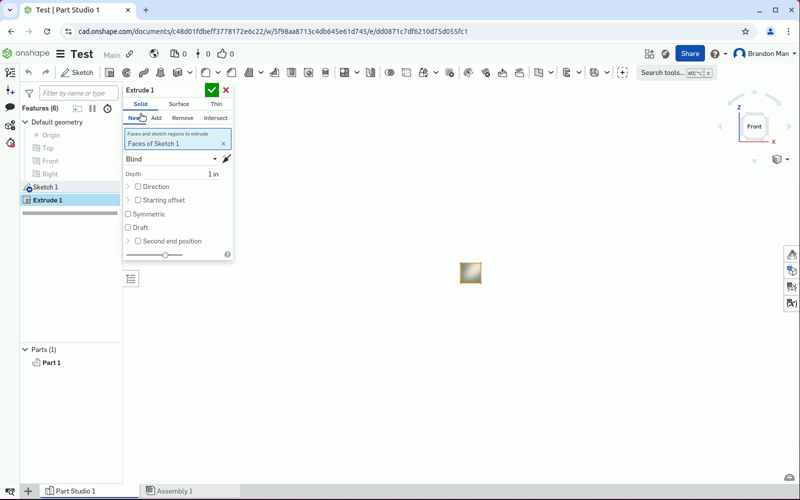
mouse_move(137, 120)
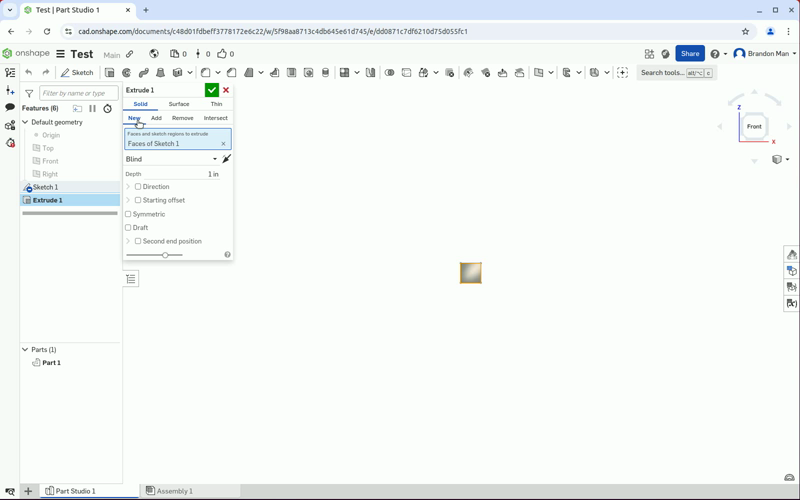
click(137, 120)
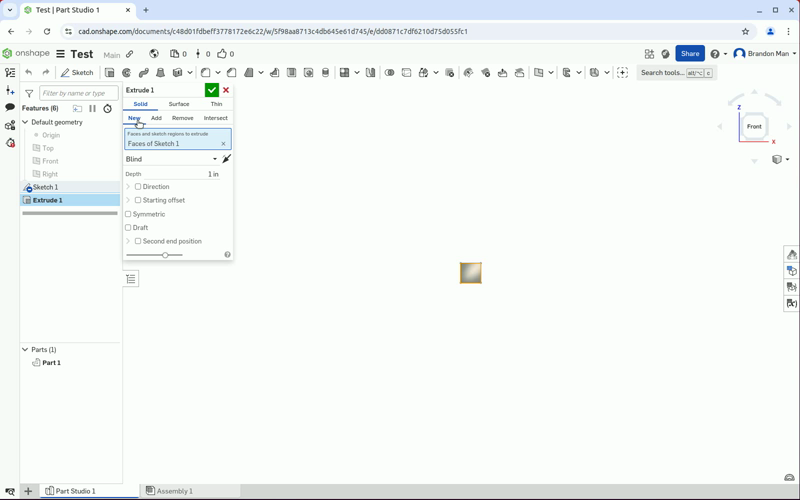
key(tab, 4)
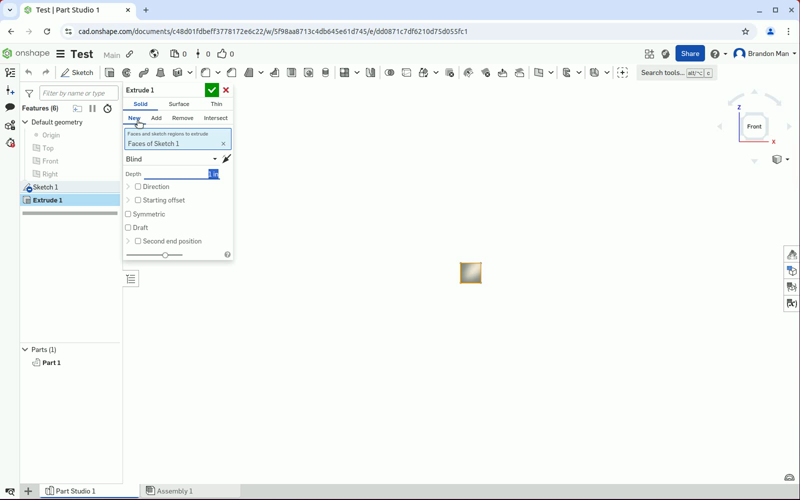
text(23.108)
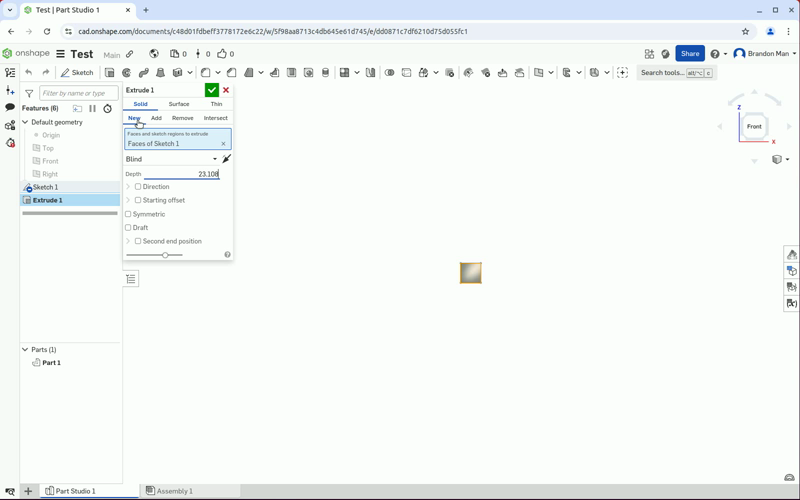
key(enter)
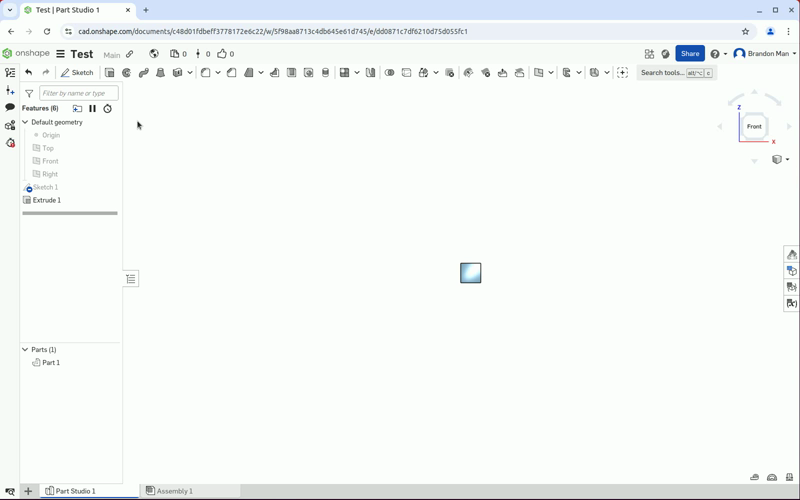
key(shift+h)
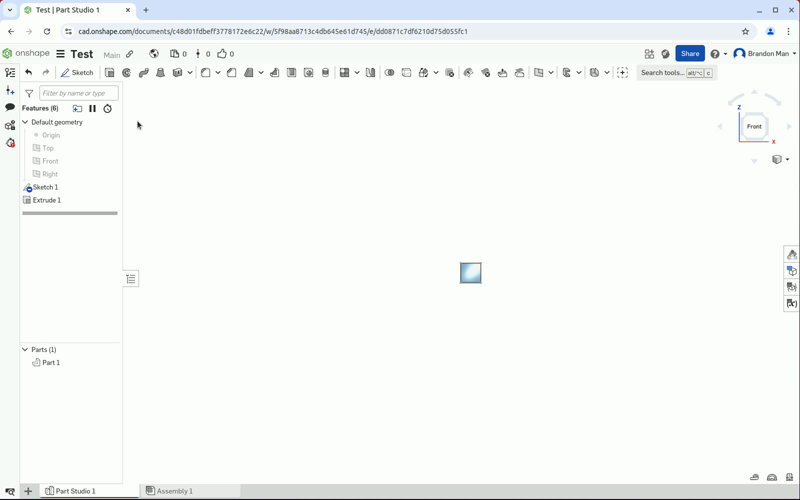
key(shift+h)
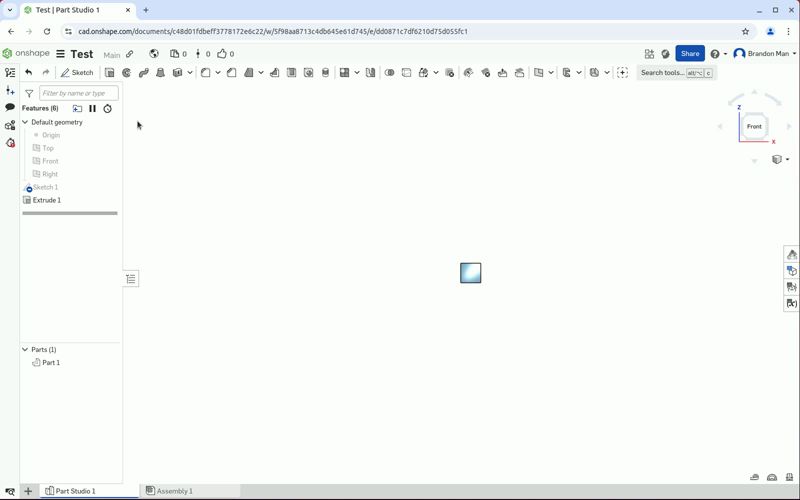
mouse_move(73, 189)
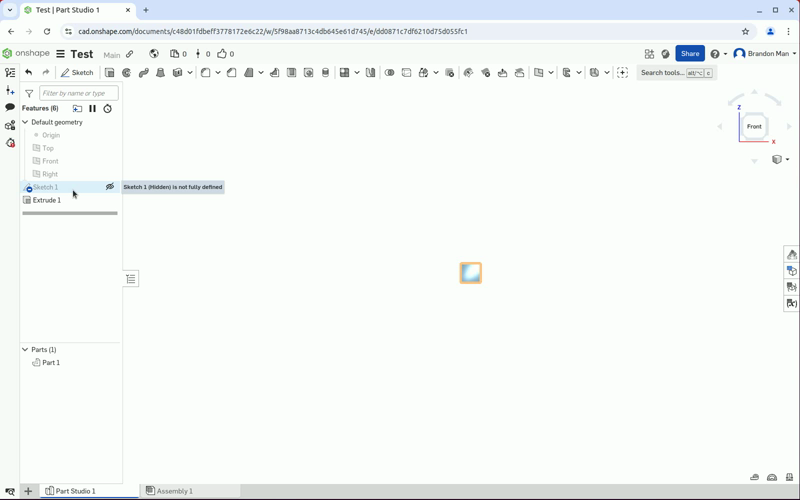
click(73, 189)
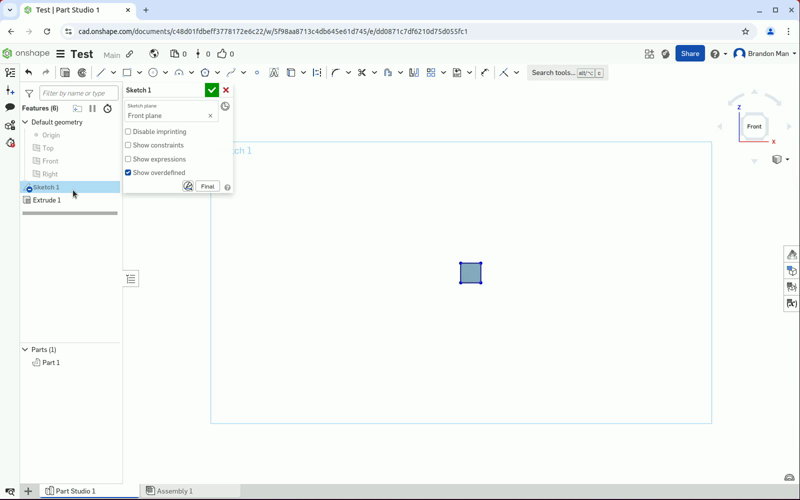
mouse_move(229, 92)
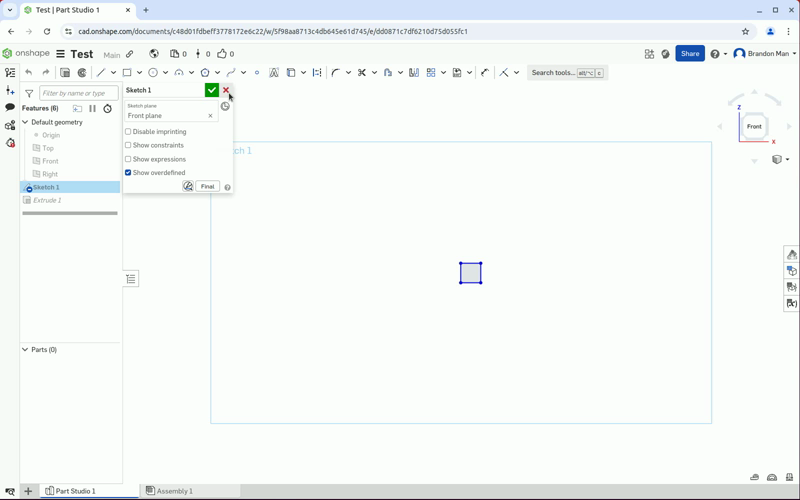
click(229, 92)
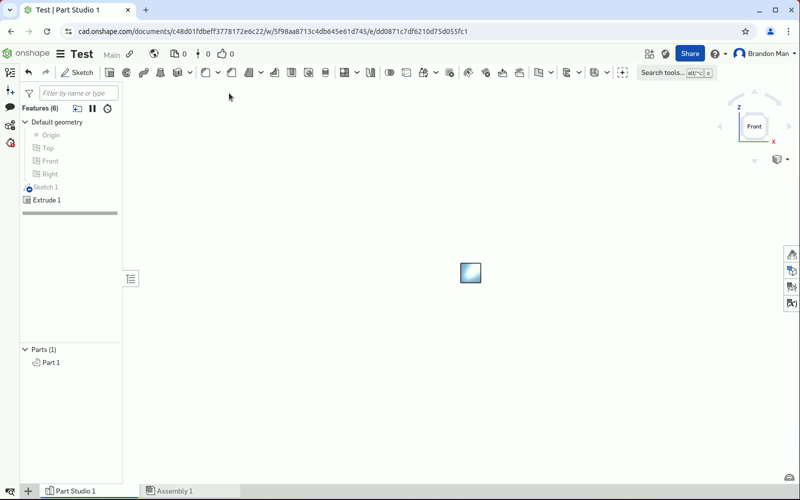
mouse_move(73, 352)
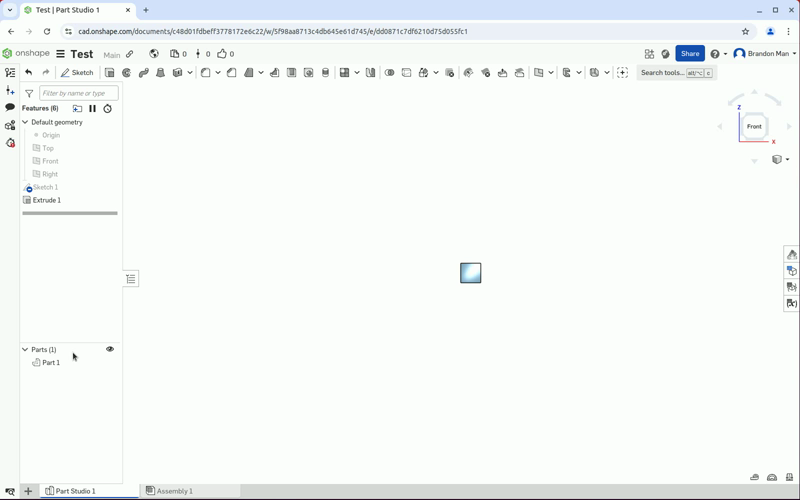
key(y)
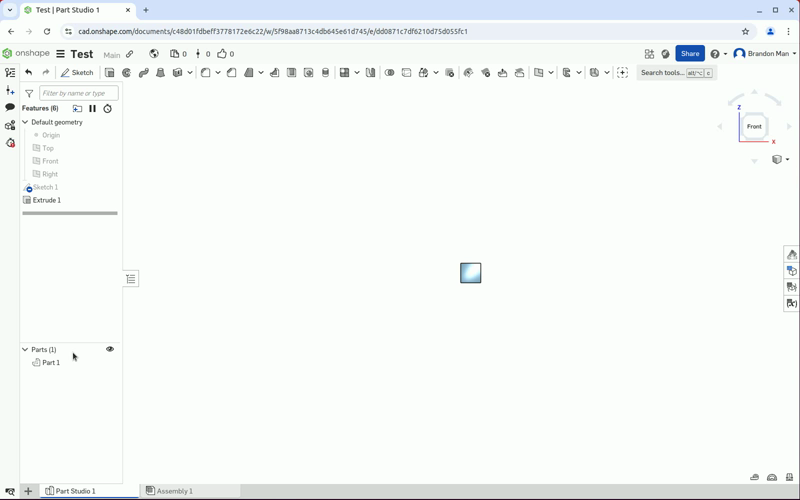
key(shift+p)
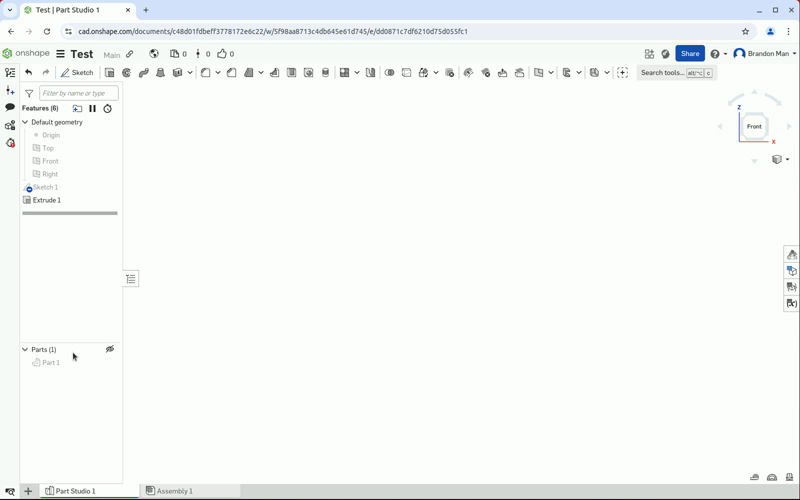
key(space)
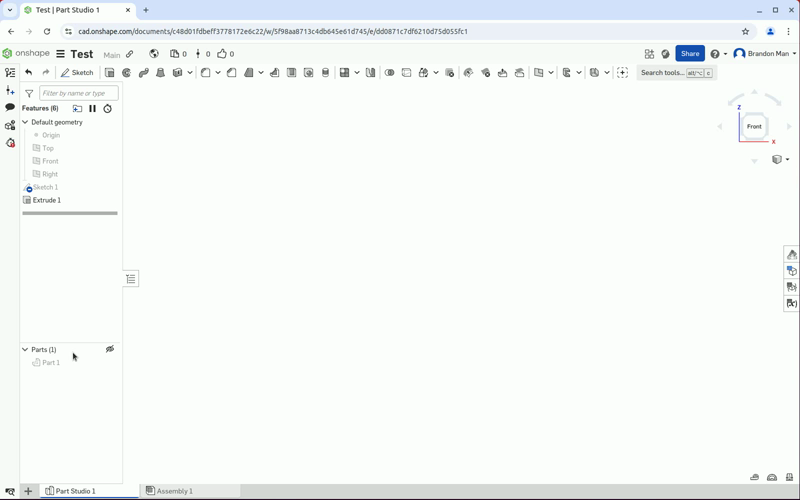
key_down(shift)
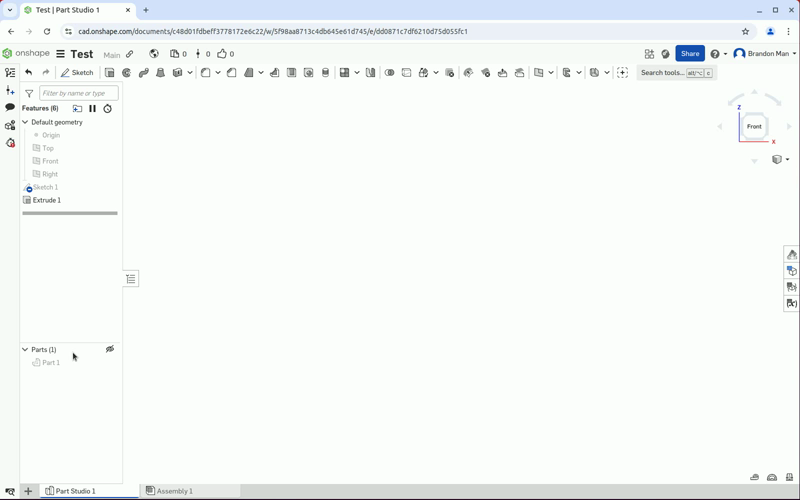
key(left)
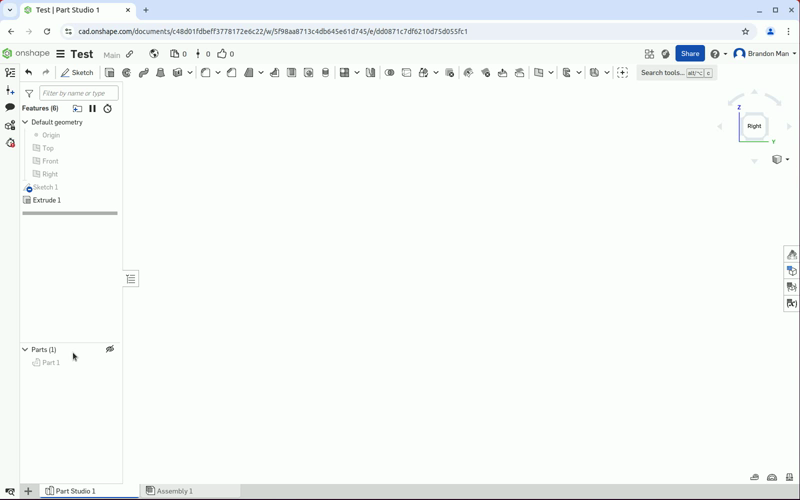
key_up(shift)
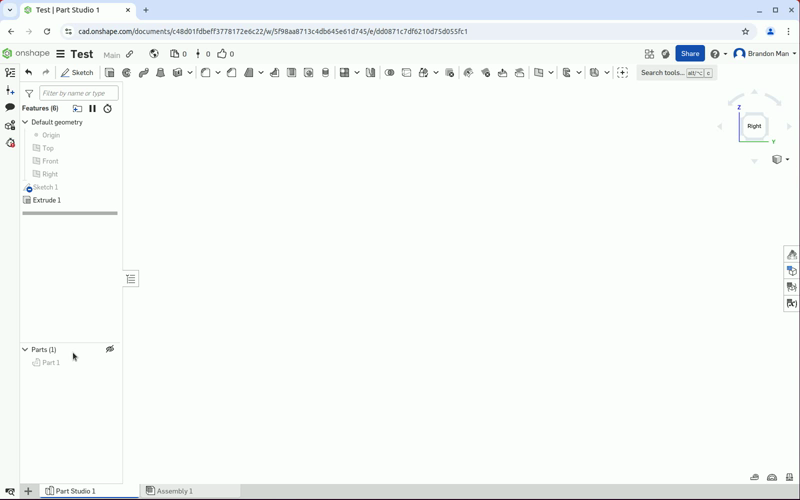
mouse_move(73, 352)
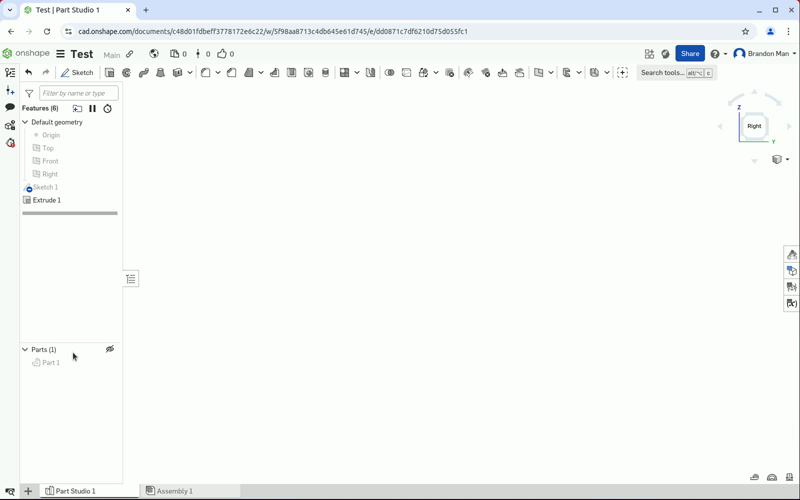
key(shift+y)
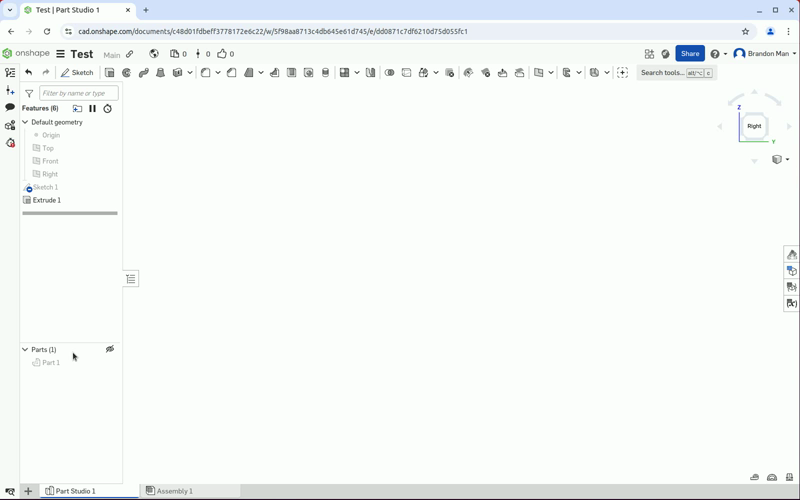
key(shift+s)
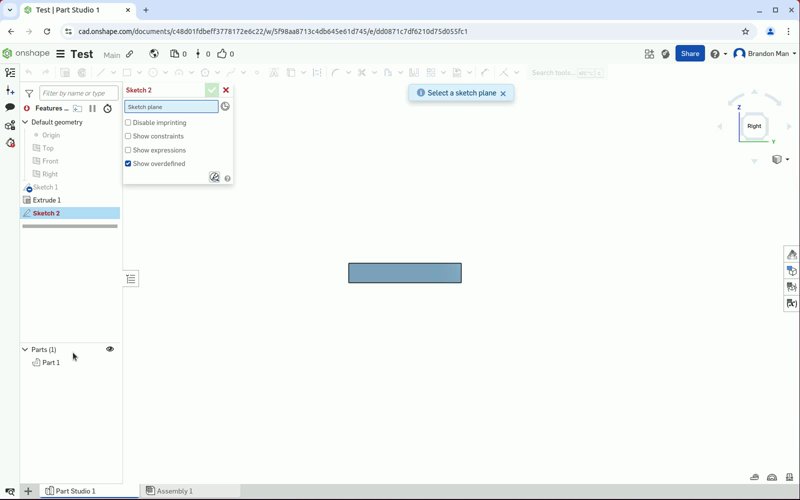
mouse_move(73, 176)
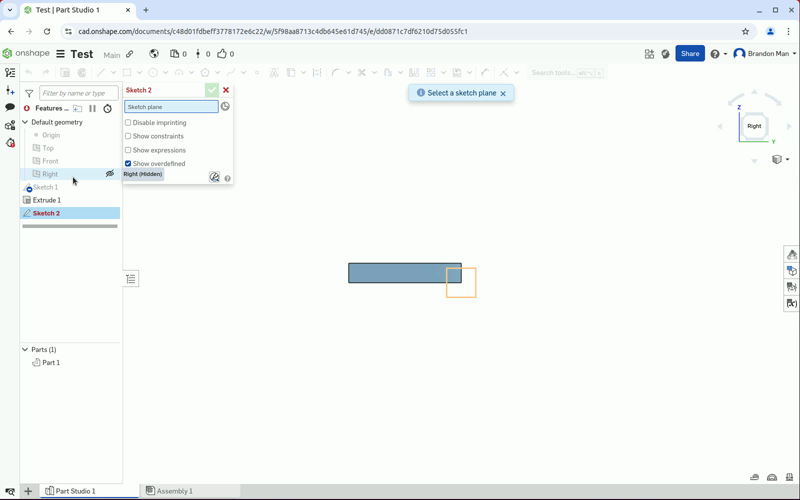
click(73, 176)
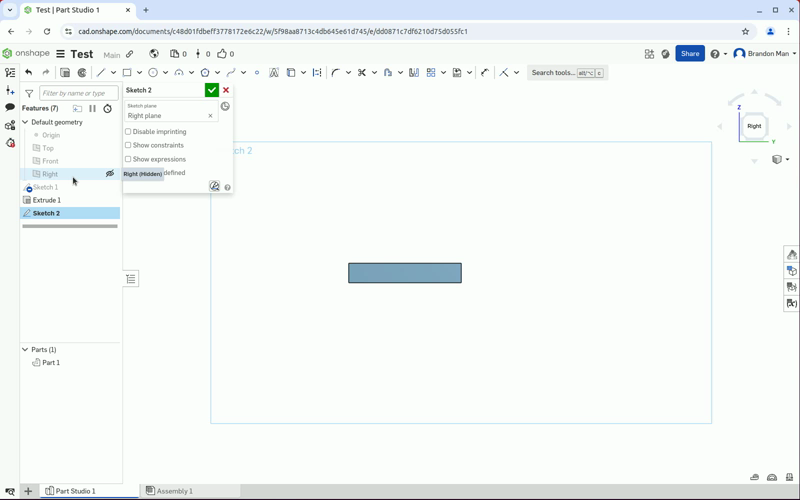
mouse_move(73, 352)
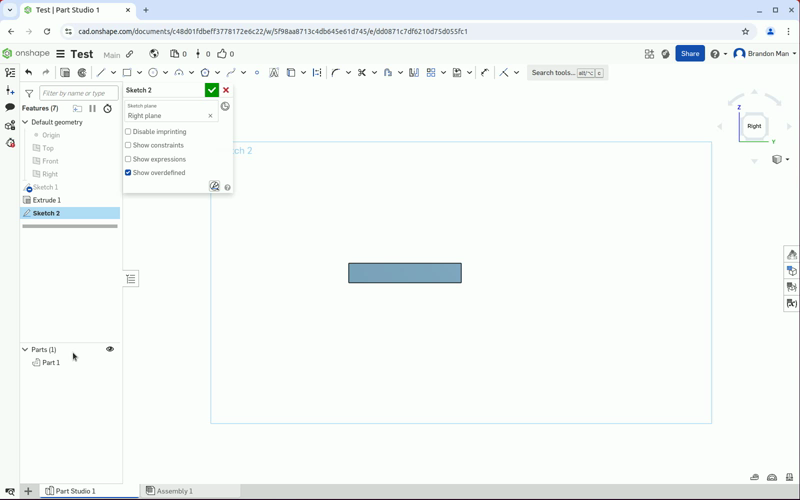
key(y)
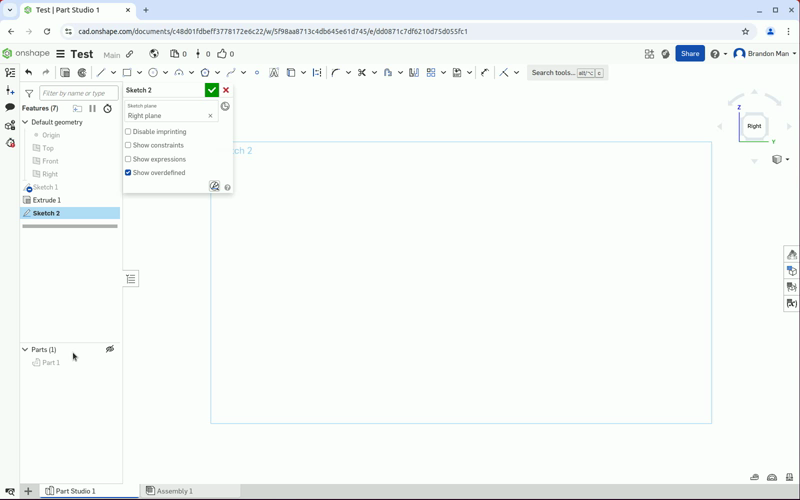
key(c)
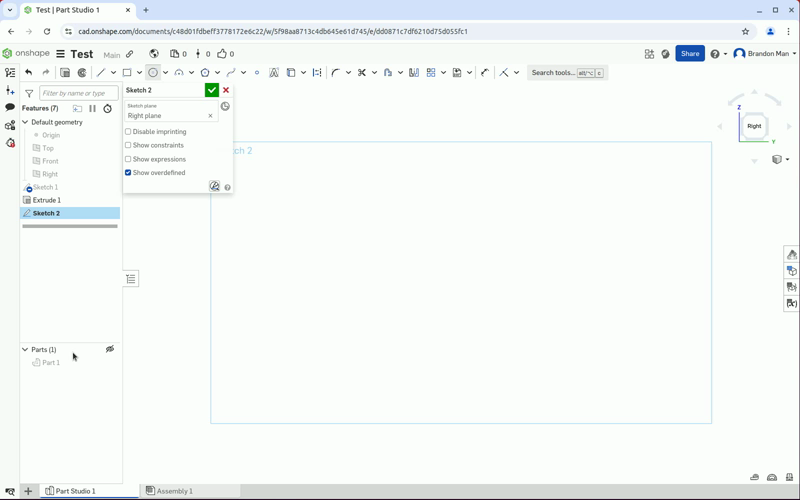
key_down(shift)
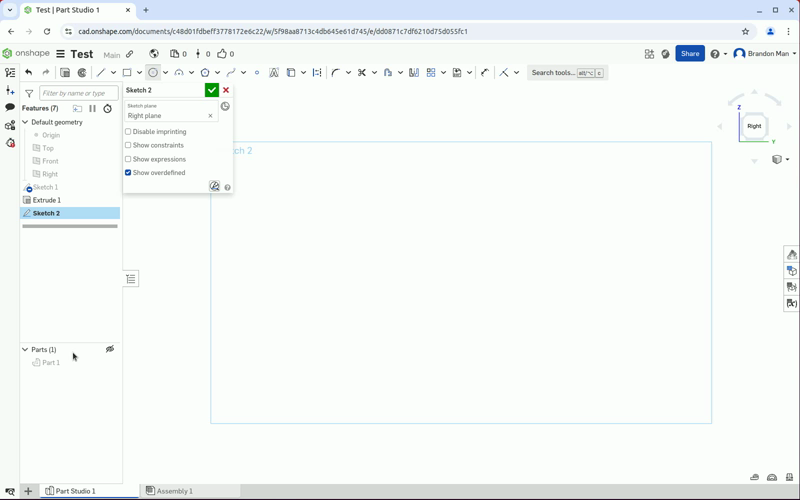
mouse_move(449, 272)
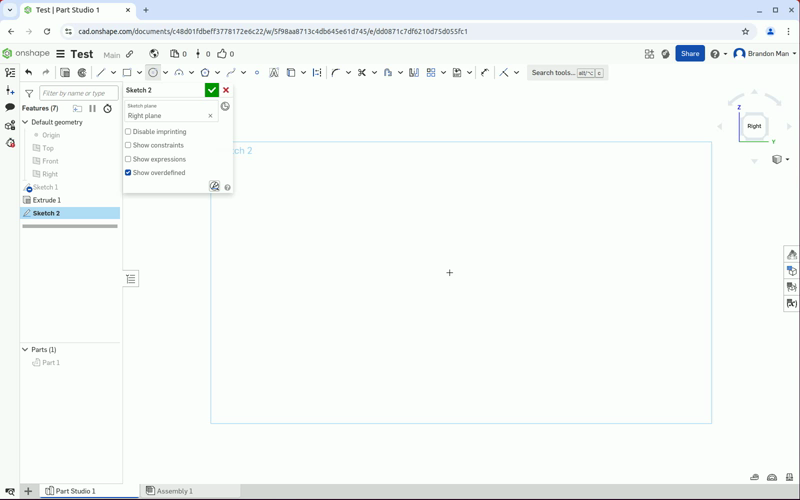
click(449, 272)
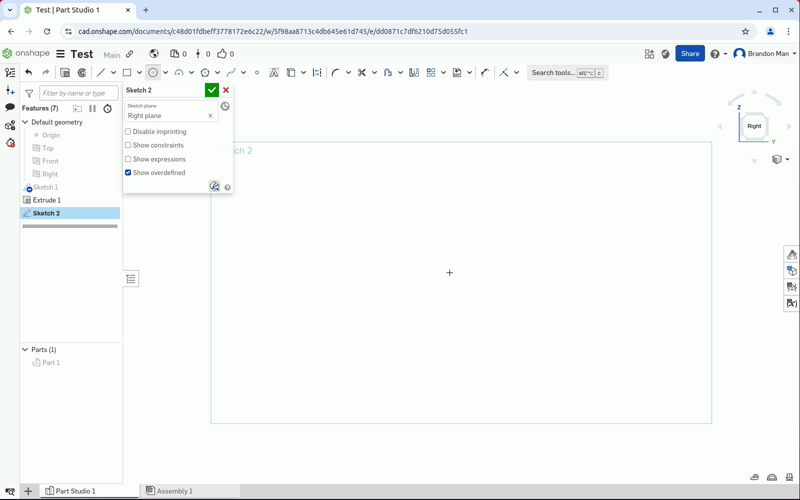
key_up(shift)
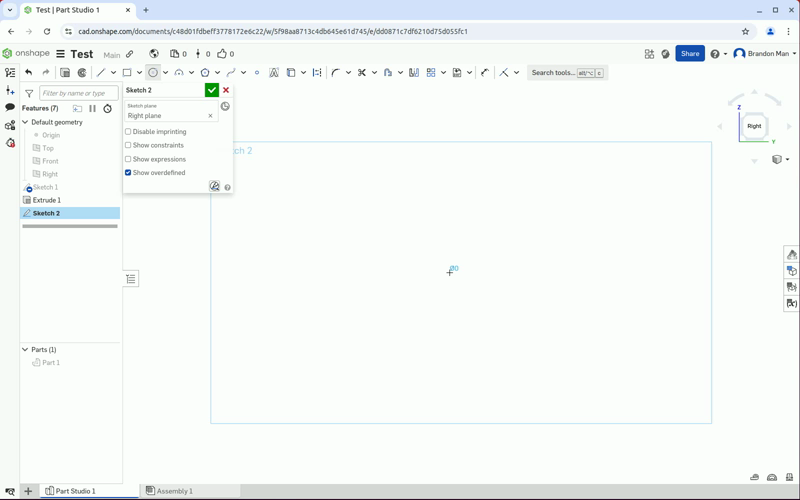
mouse_move(453, 272)
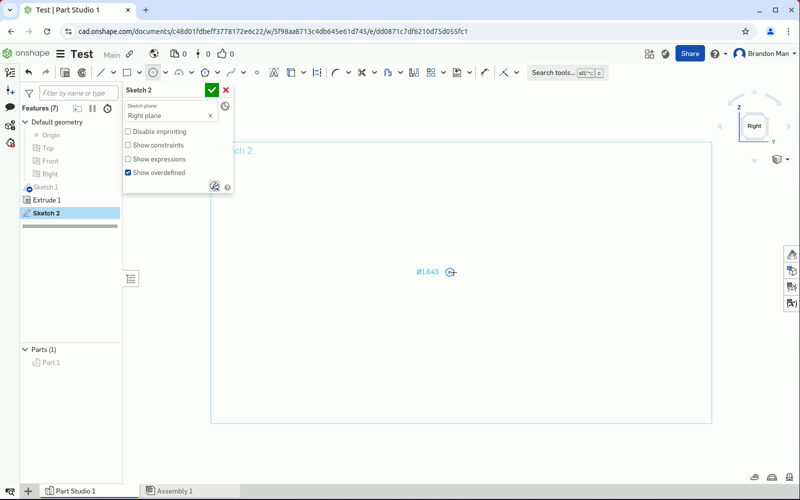
click(453, 272)
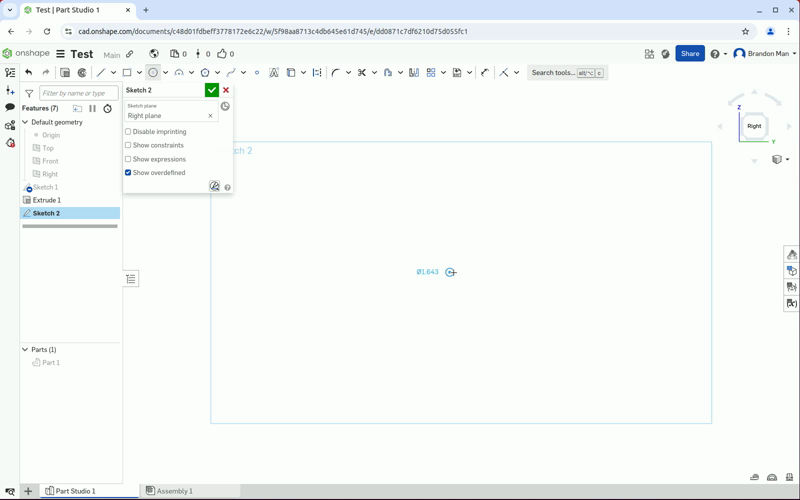
key(esc)
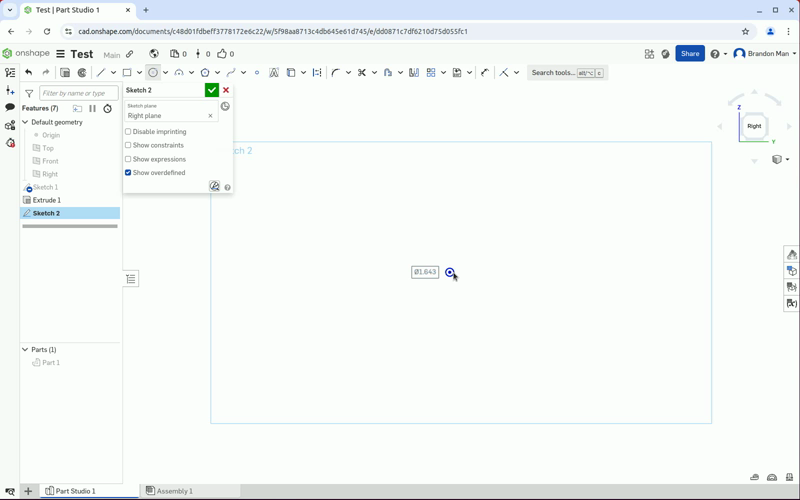
mouse_move(453, 272)
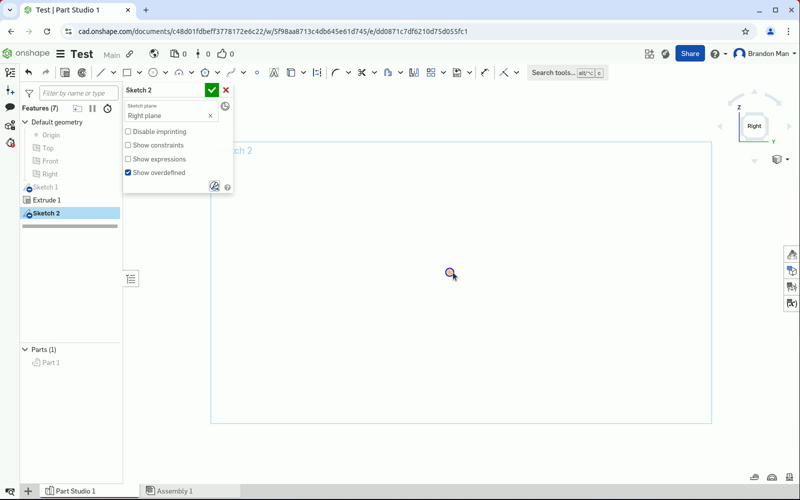
scroll(6)
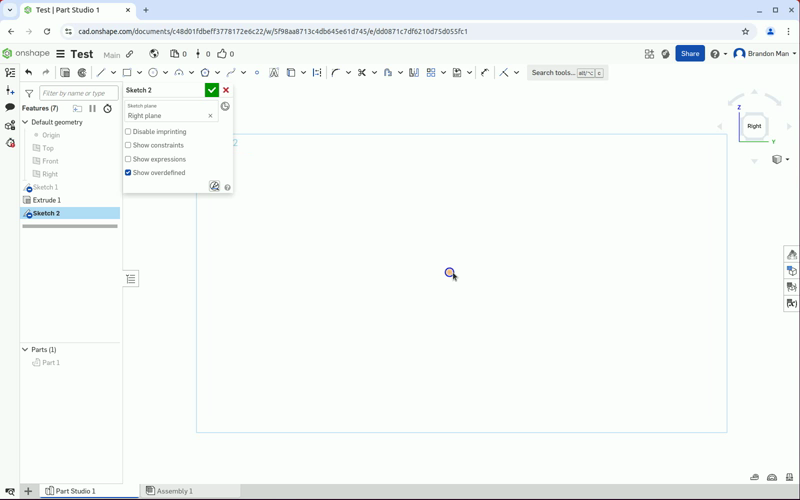
scroll(6)
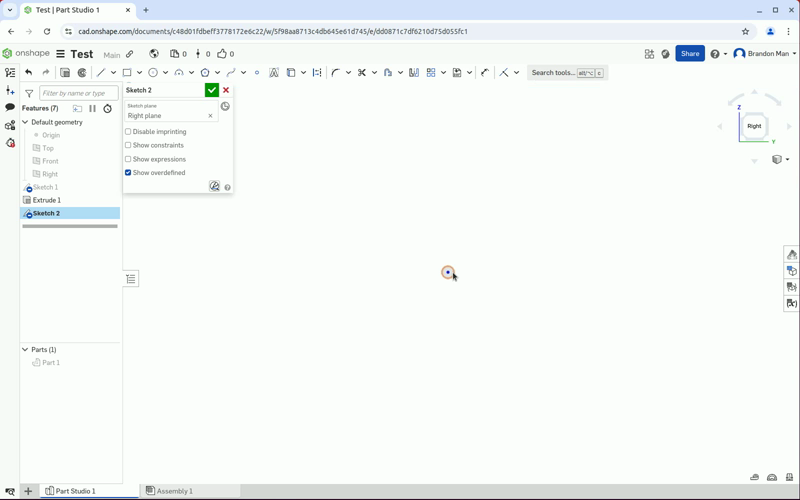
scroll(6)
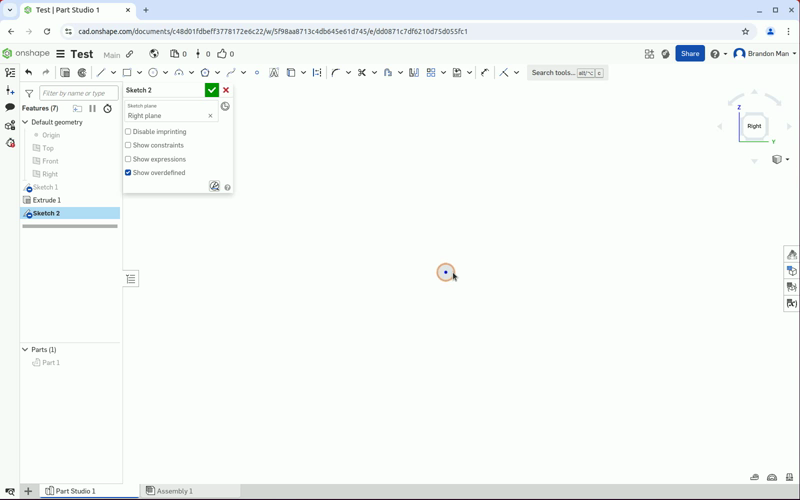
scroll(6)
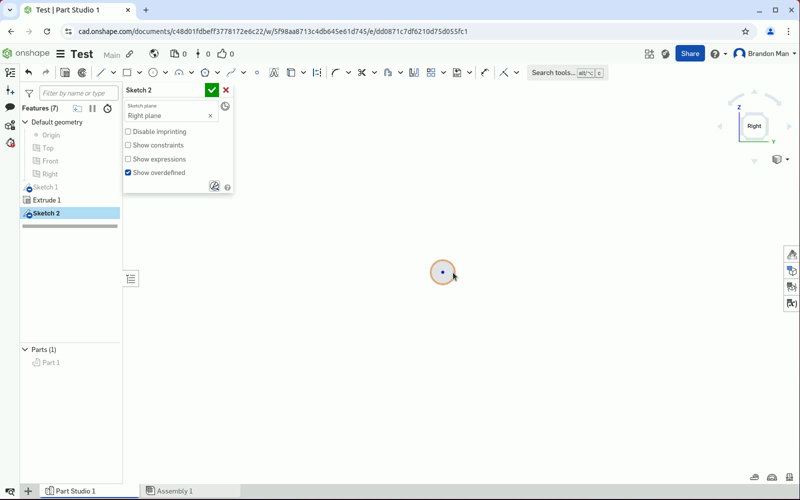
scroll(6)
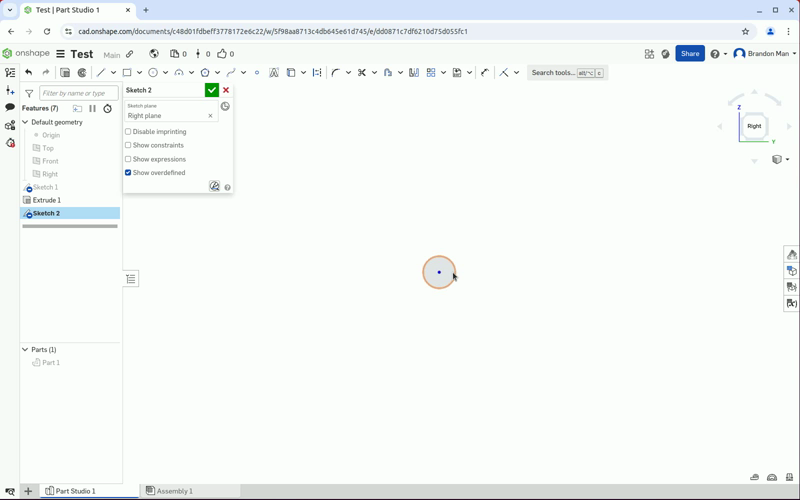
scroll(6)
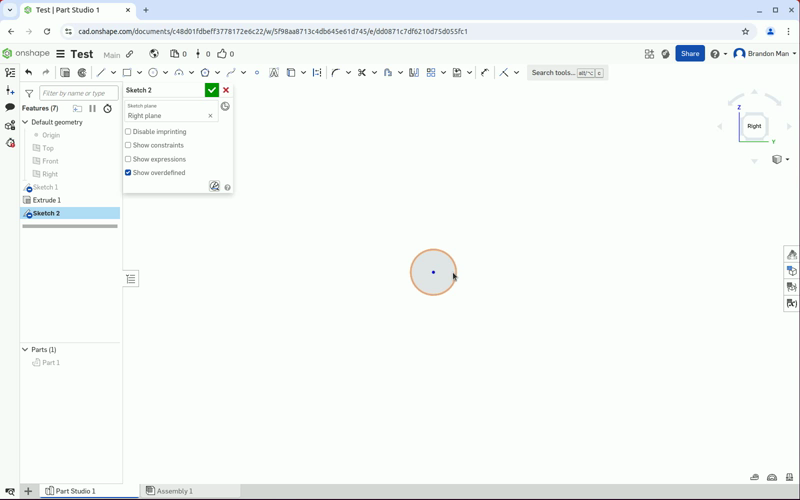
scroll(6)
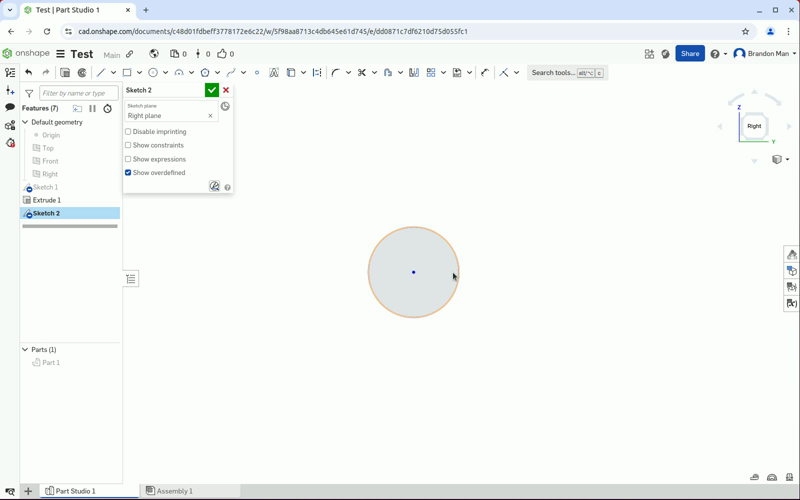
click(453, 272)
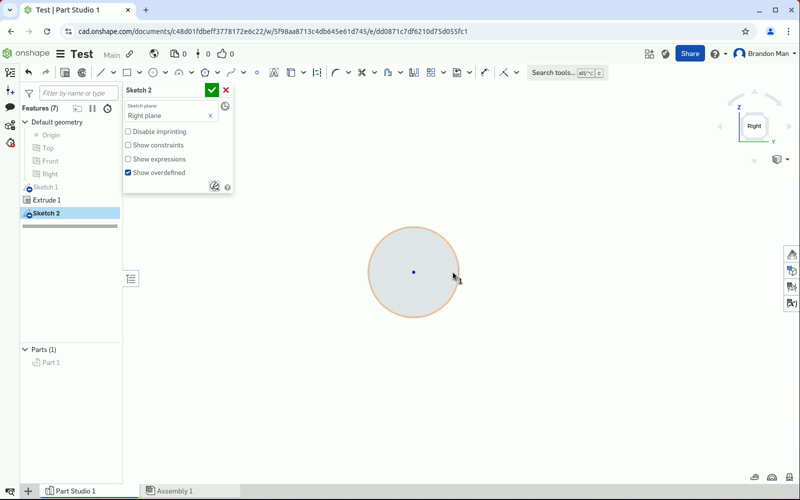
scroll(-6)
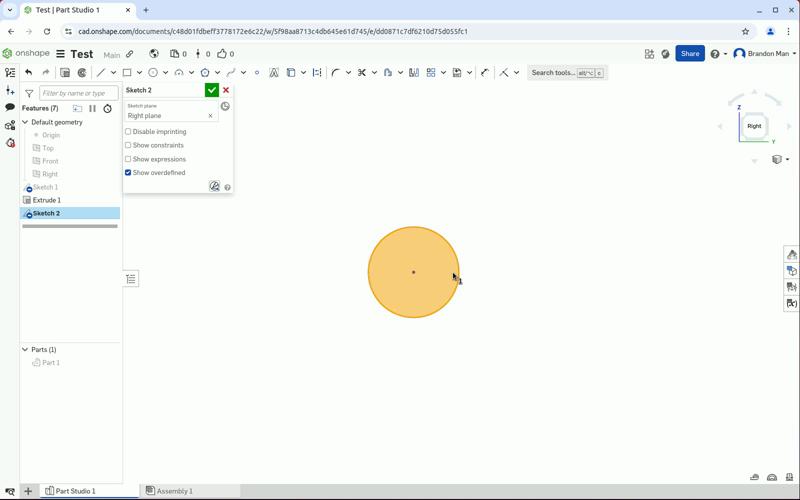
scroll(-6)
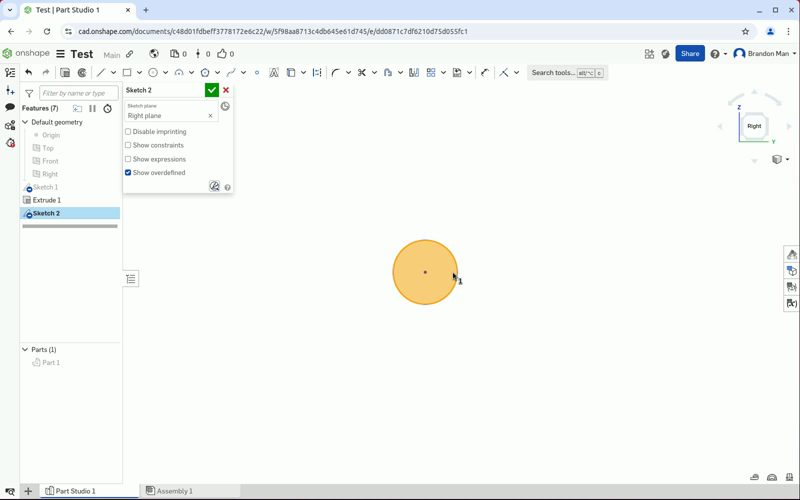
scroll(-6)
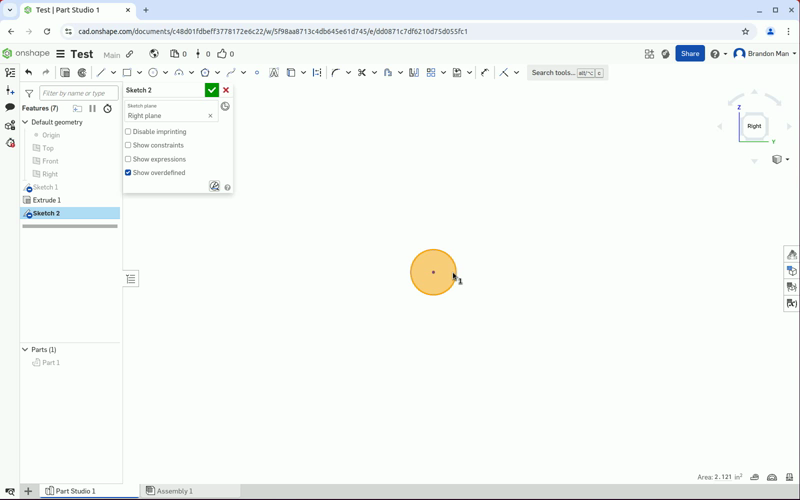
scroll(-6)
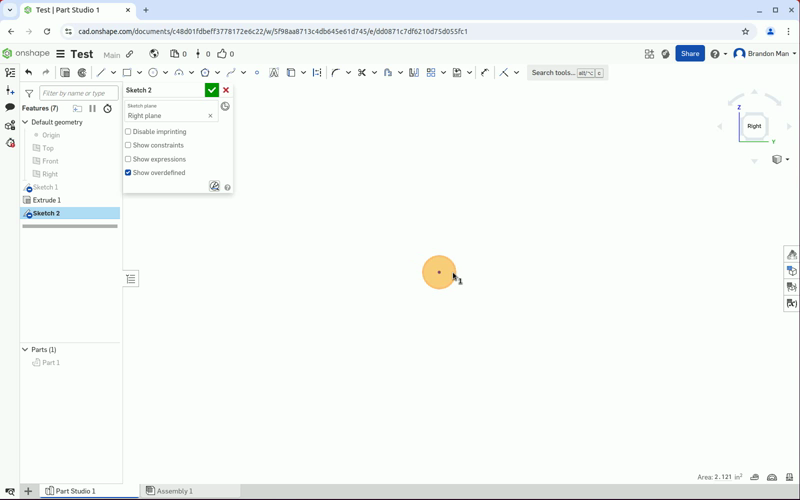
scroll(-6)
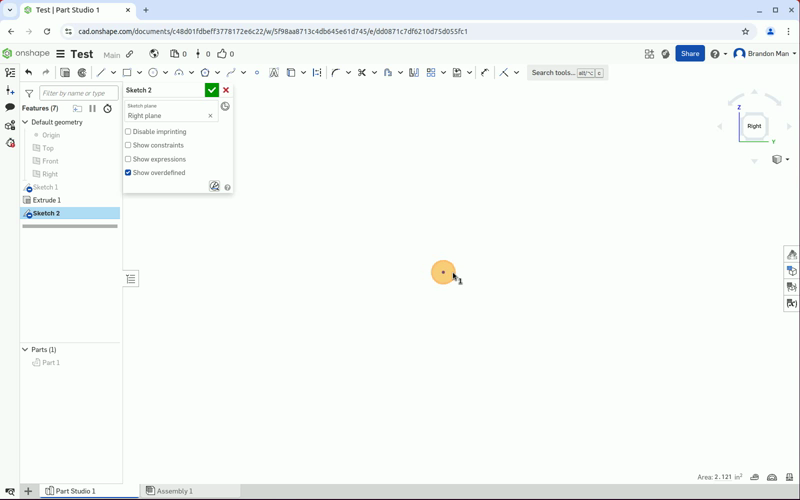
scroll(-6)
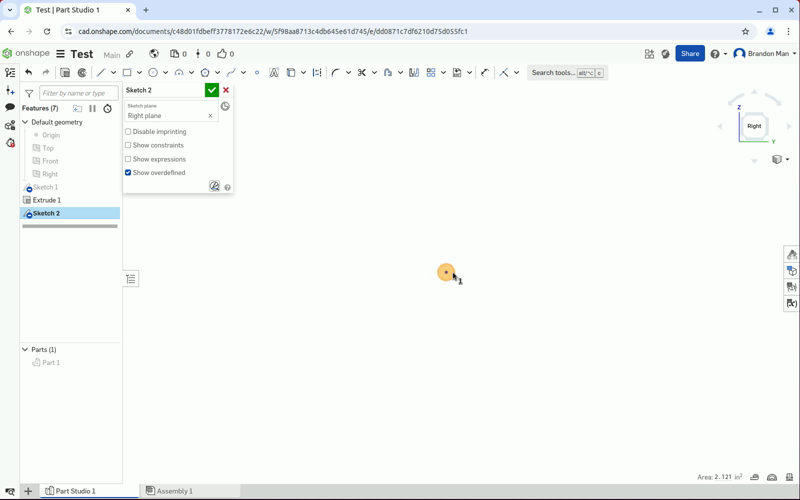
scroll(-6)
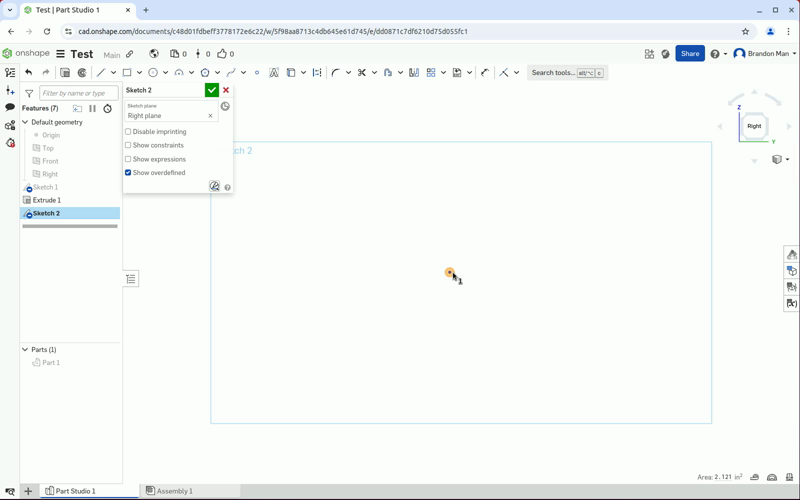
mouse_move(73, 352)
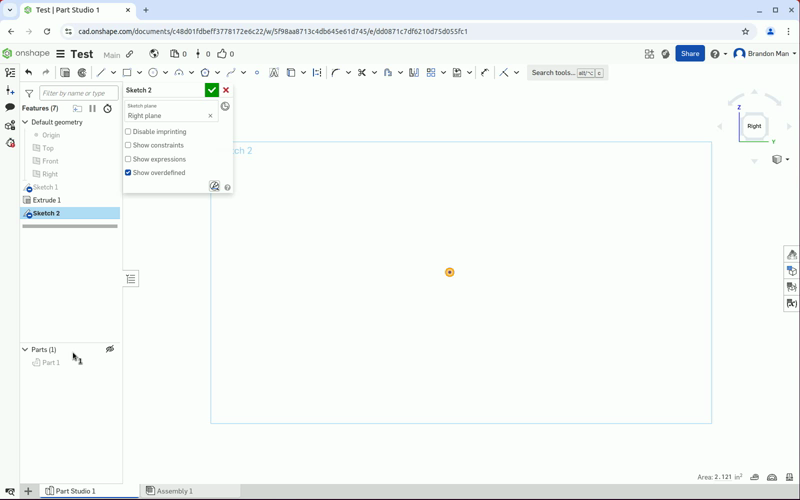
key(shift+y)
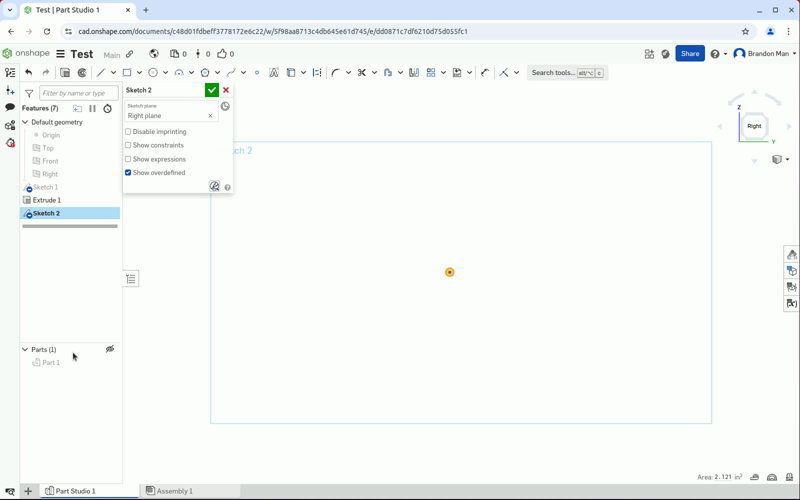
key(shift+e)
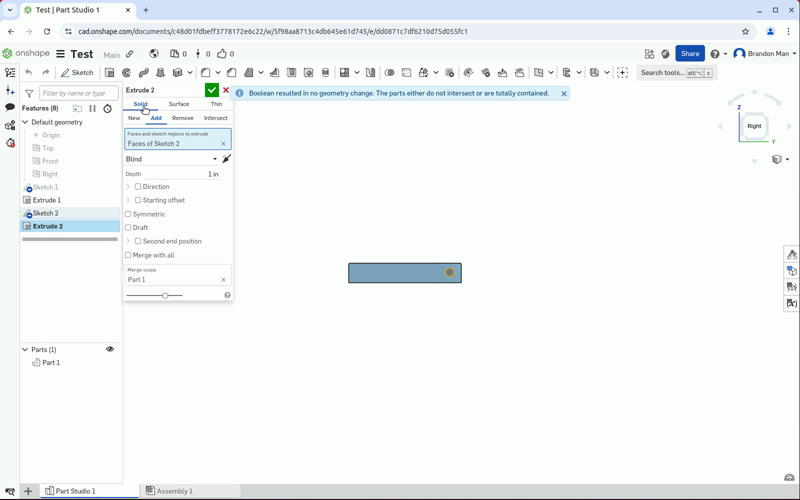
mouse_move(143, 106)
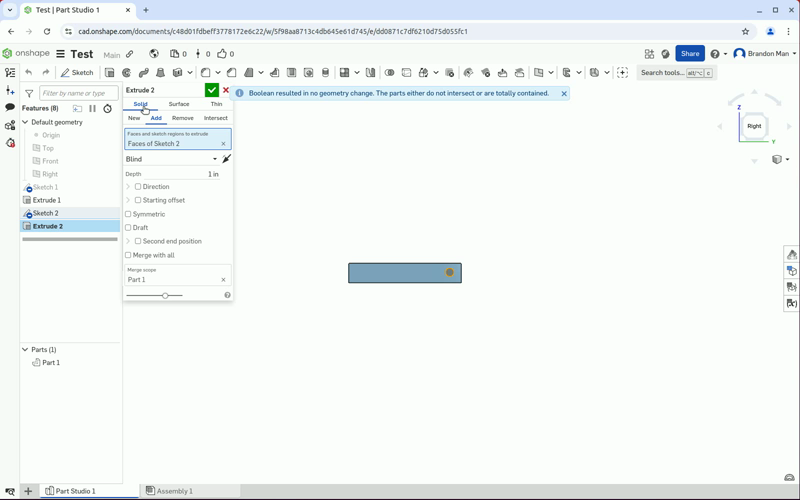
click(143, 106)
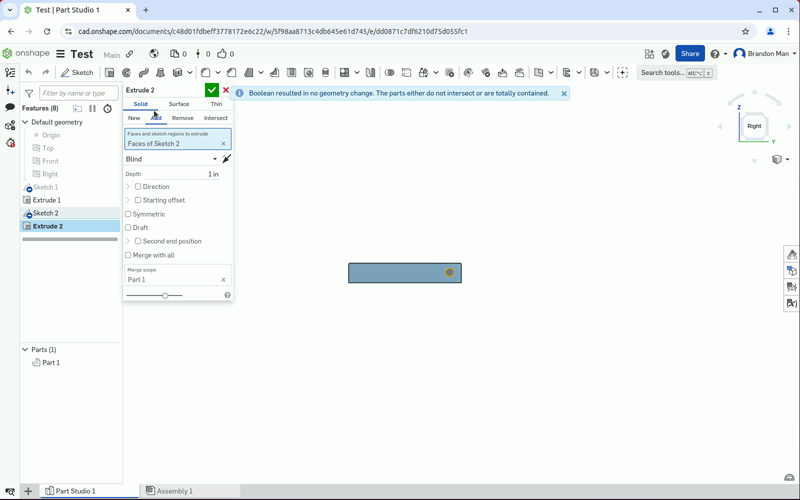
mouse_move(186, 120)
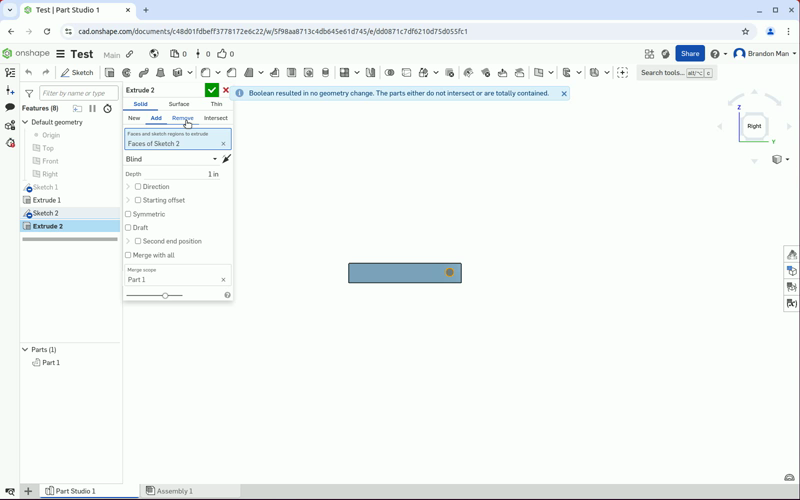
click(186, 120)
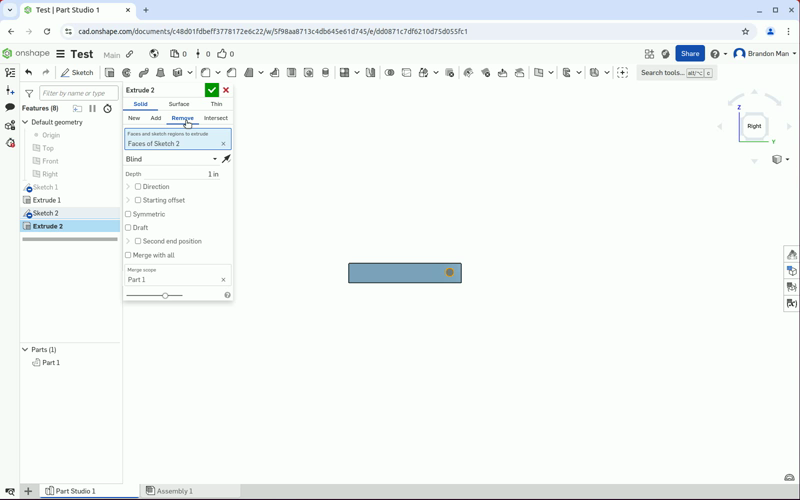
key(tab, 4)
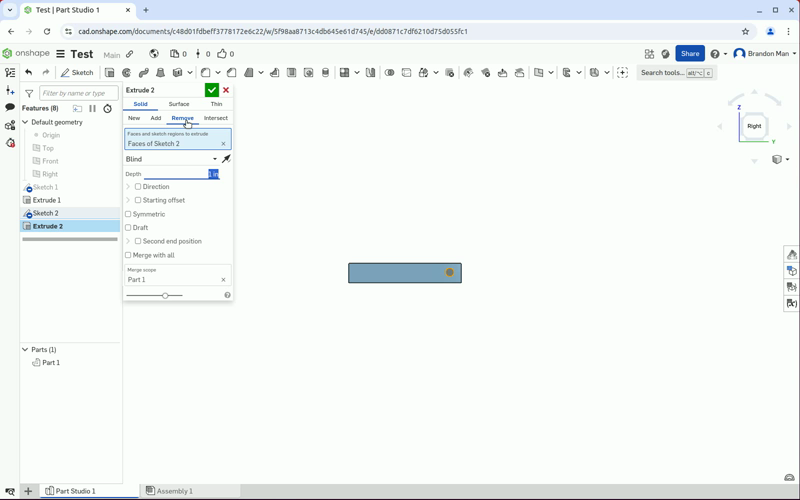
text(-4.333)
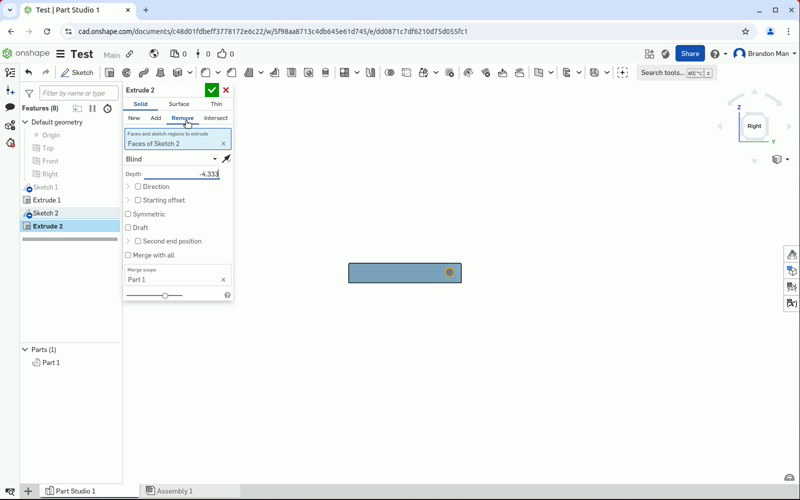
key(tab, 6)
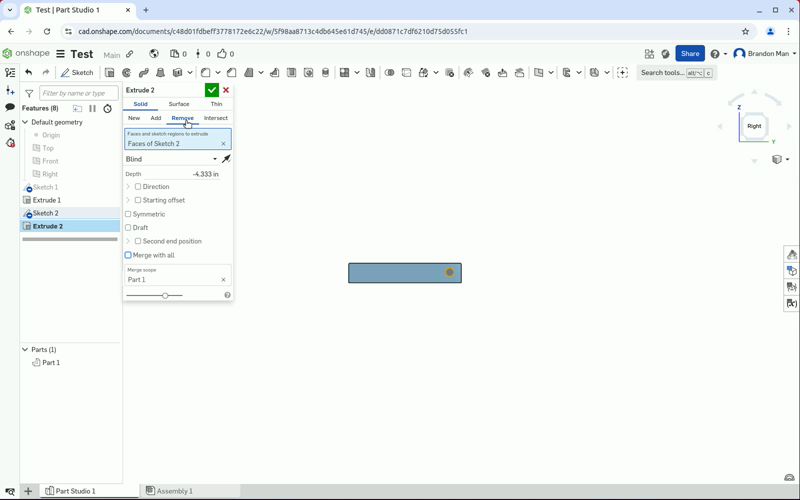
key(space)
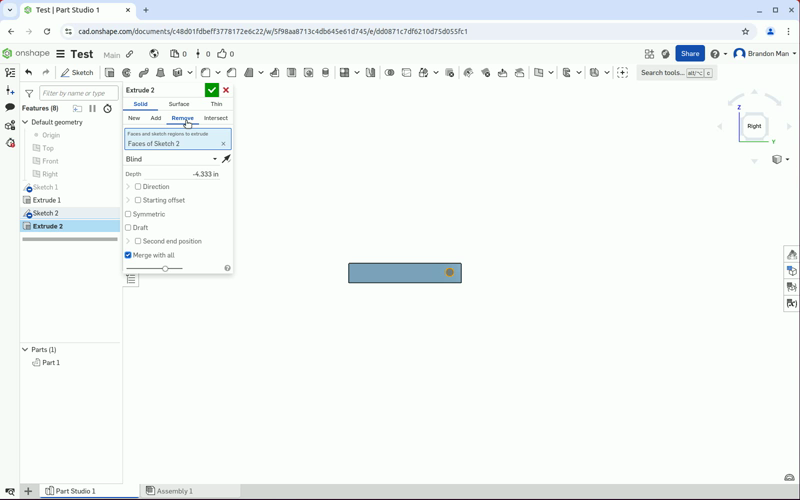
key(enter)
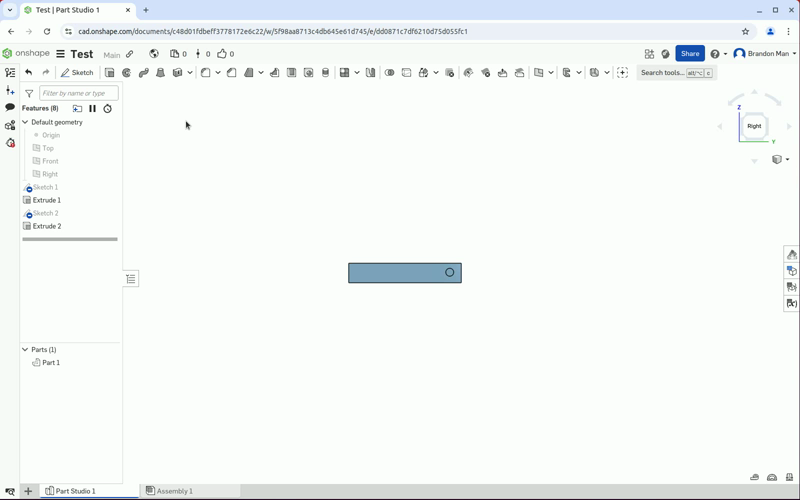
key(shift+h)
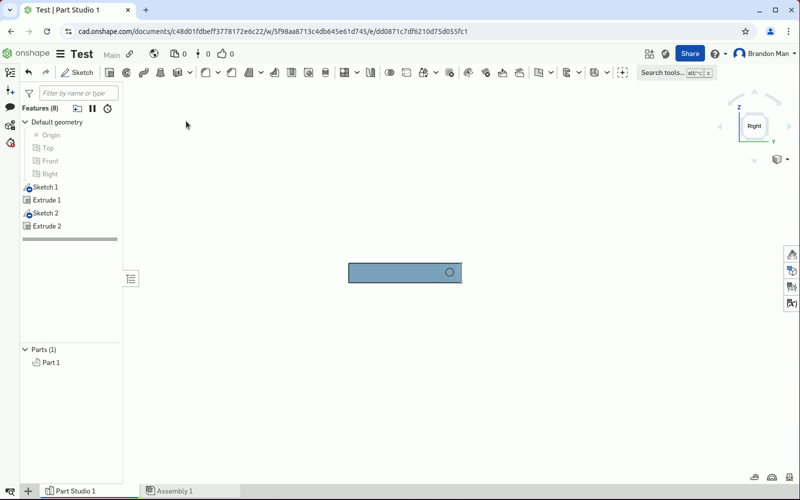
key(shift+h)
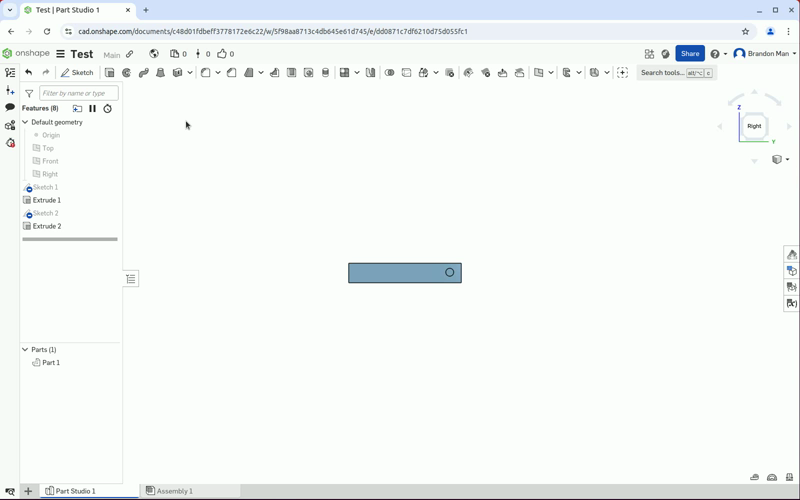
mouse_move(73, 189)
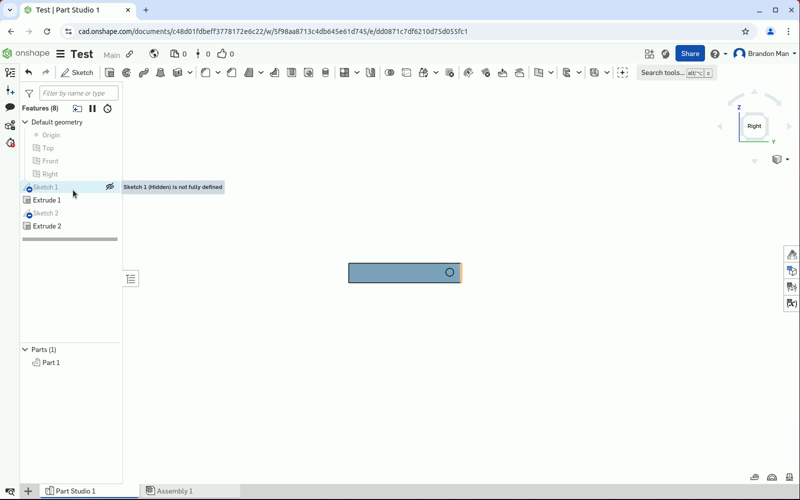
click(73, 189)
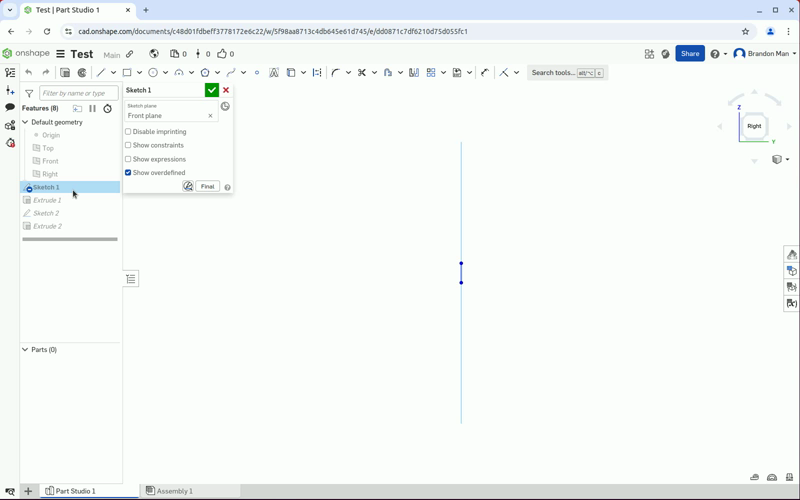
mouse_move(229, 92)
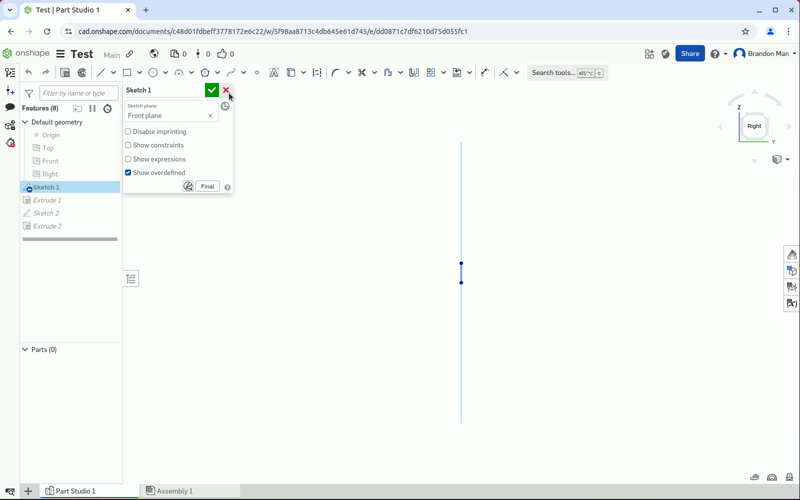
click(229, 92)
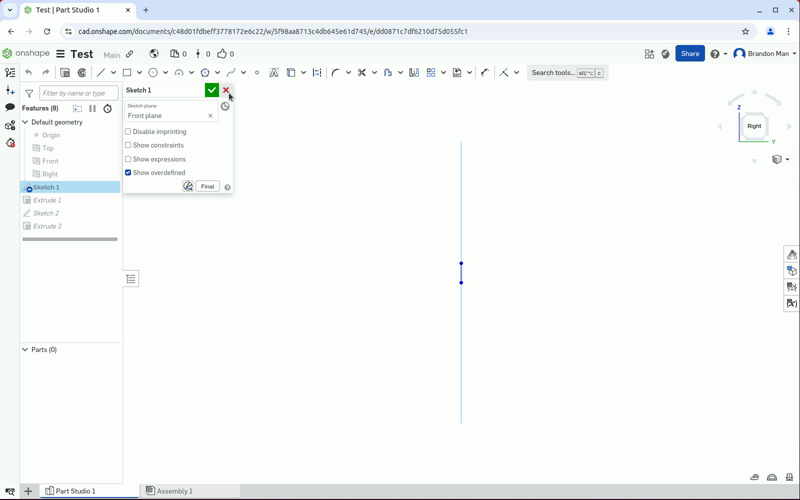
key(shift+s)
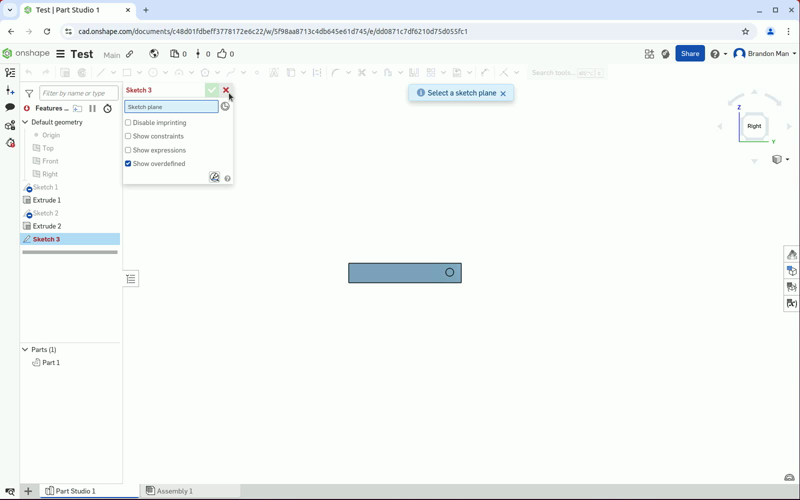
mouse_move(73, 176)
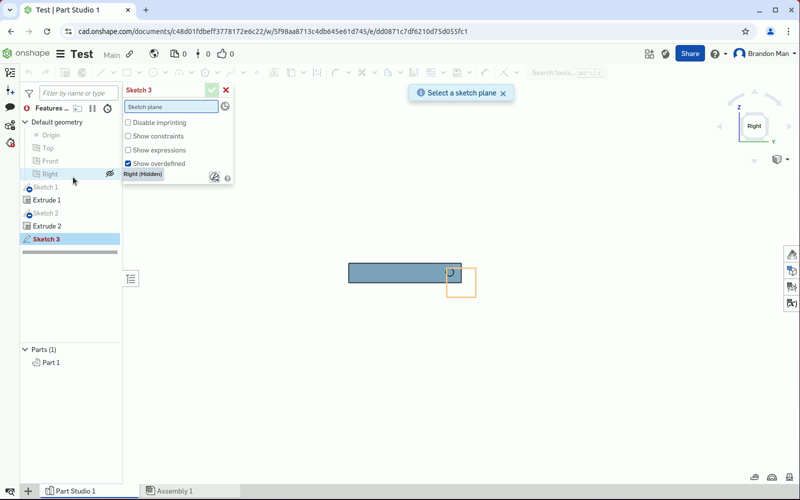
click(73, 176)
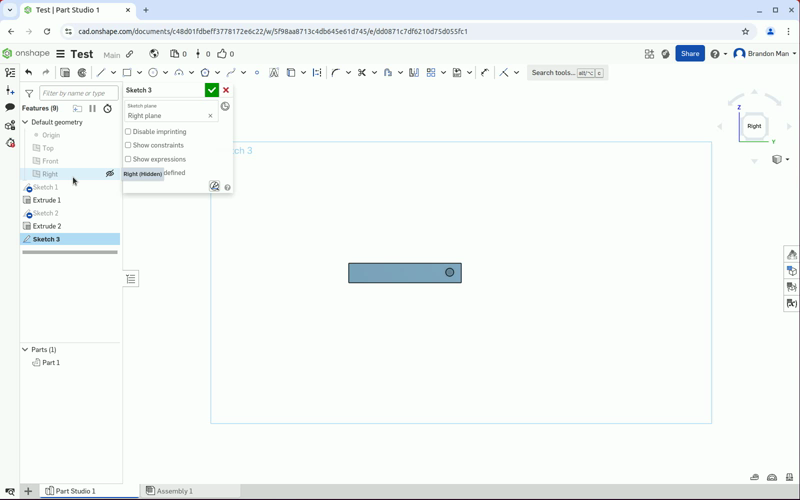
mouse_move(73, 352)
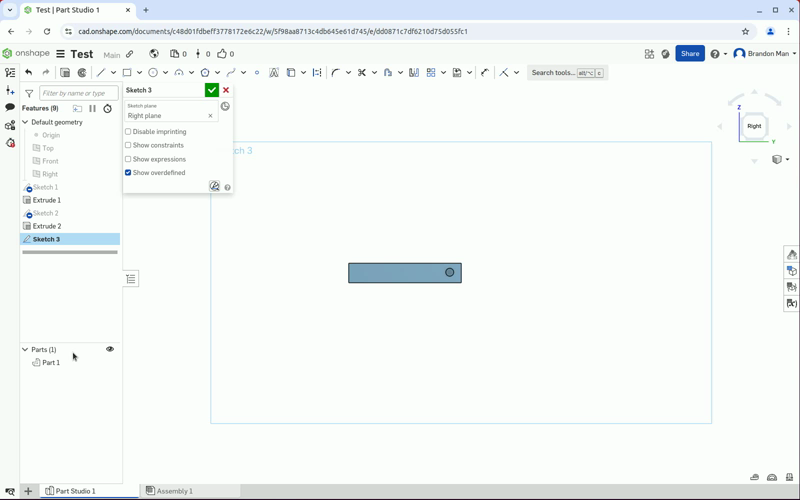
key(y)
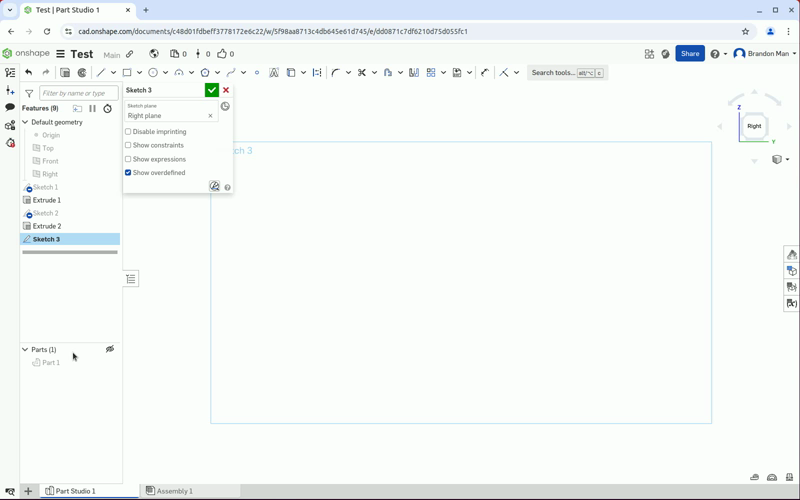
key(c)
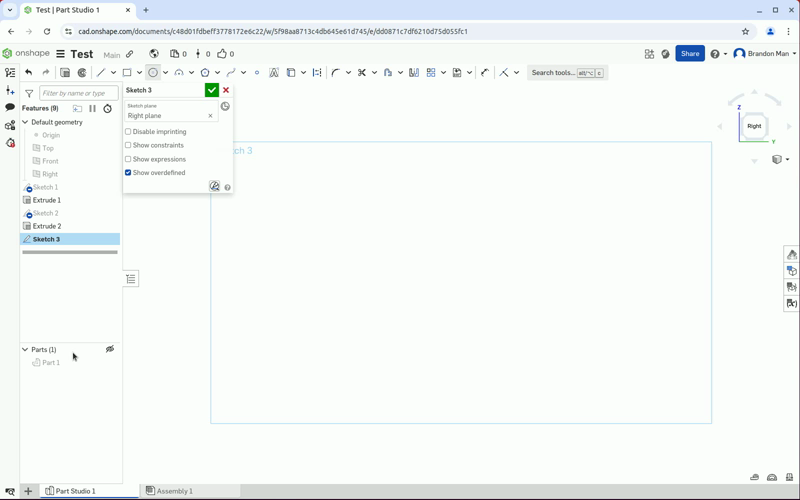
key_down(shift)
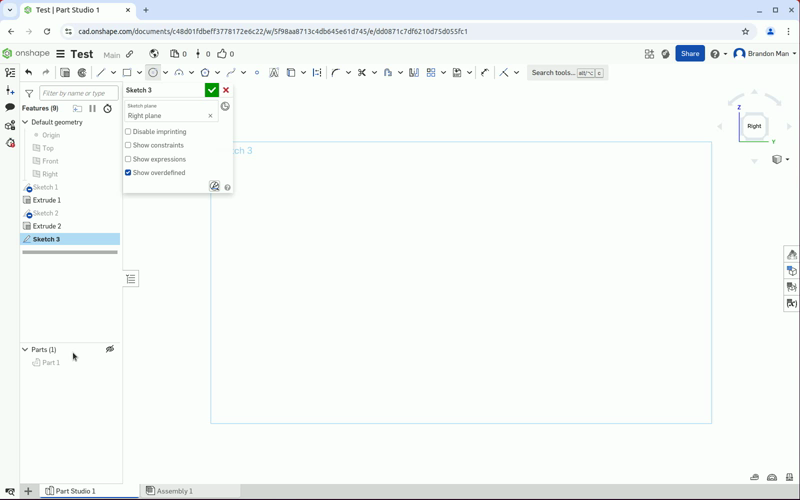
mouse_move(358, 272)
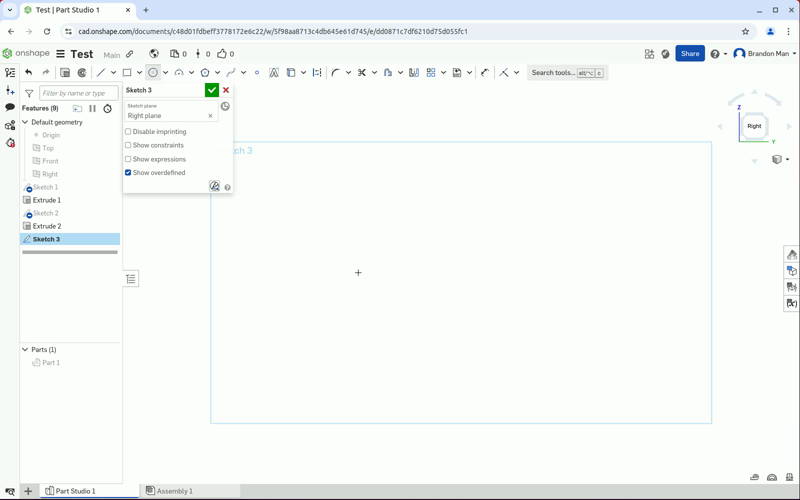
click(358, 272)
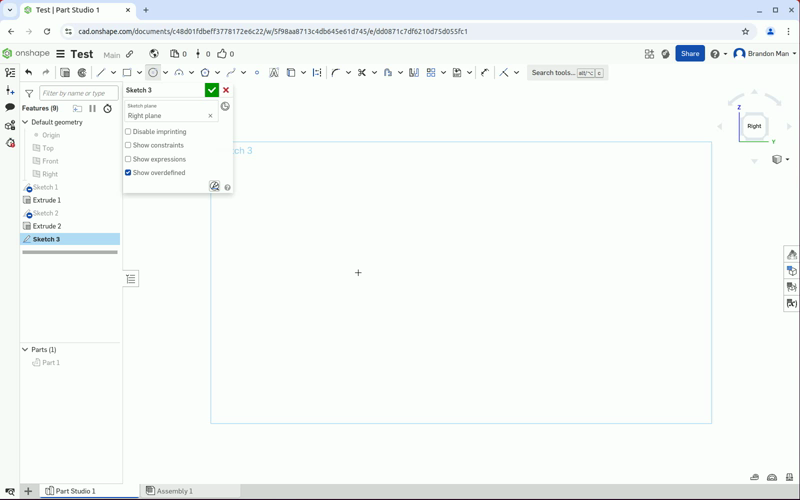
key_up(shift)
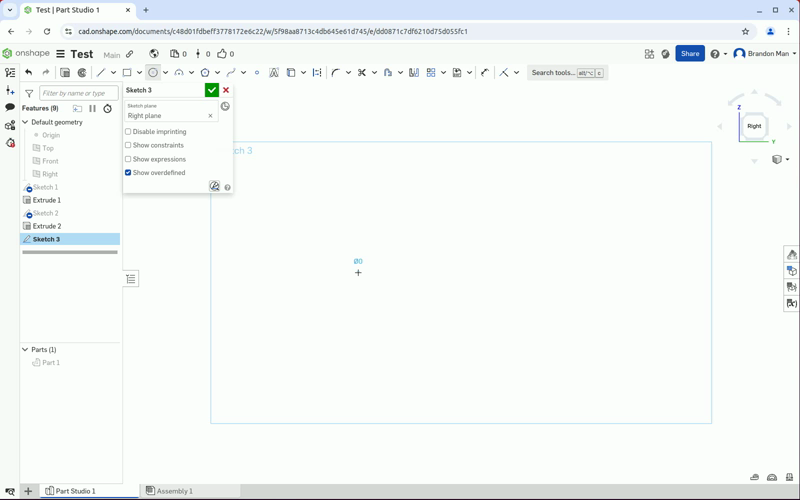
mouse_move(362, 272)
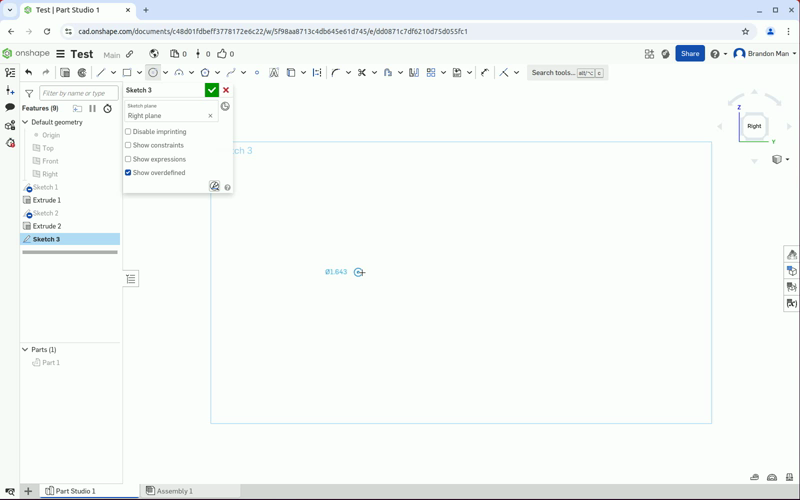
click(362, 272)
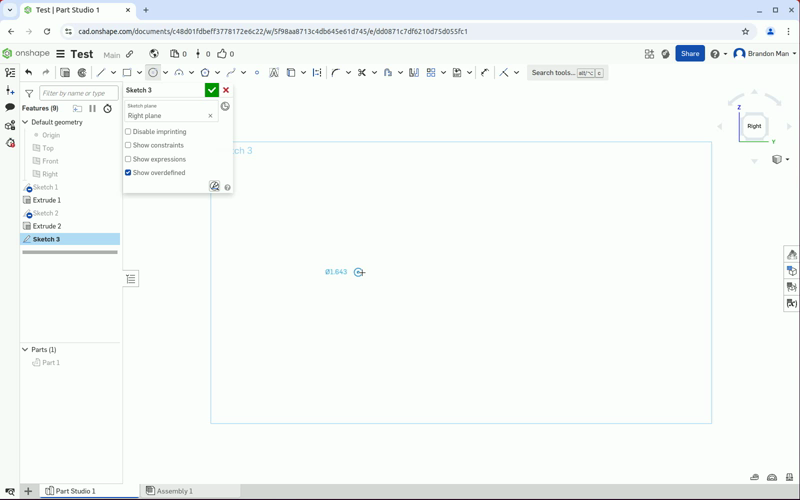
key(esc)
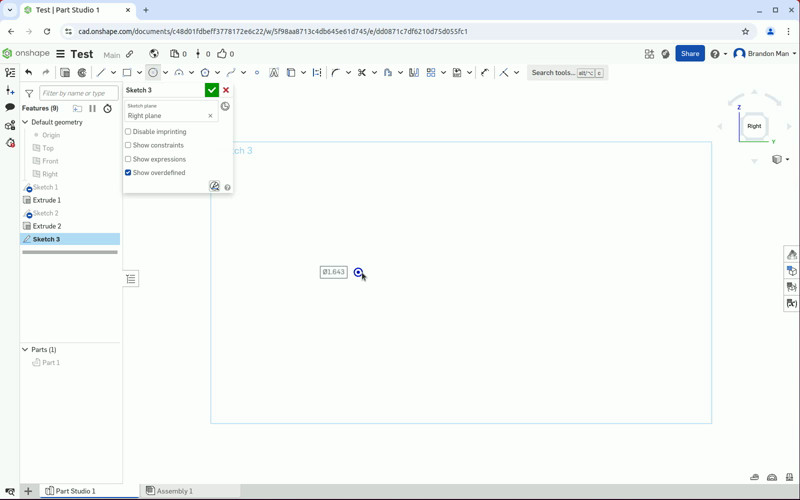
mouse_move(356, 272)
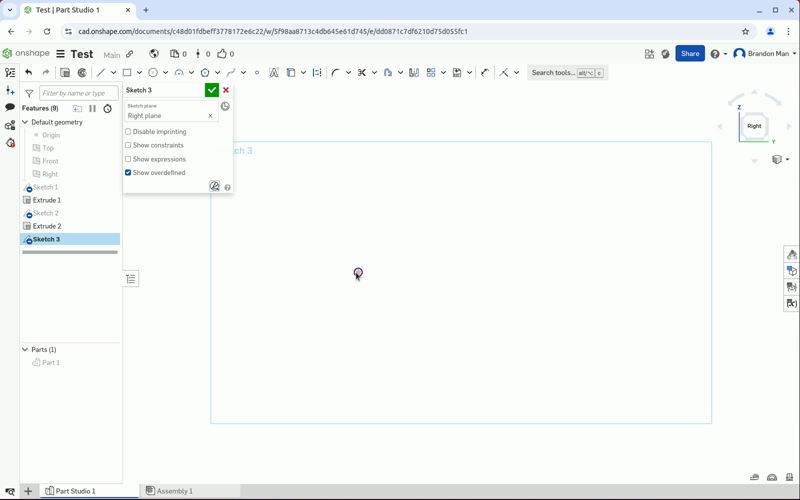
scroll(6)
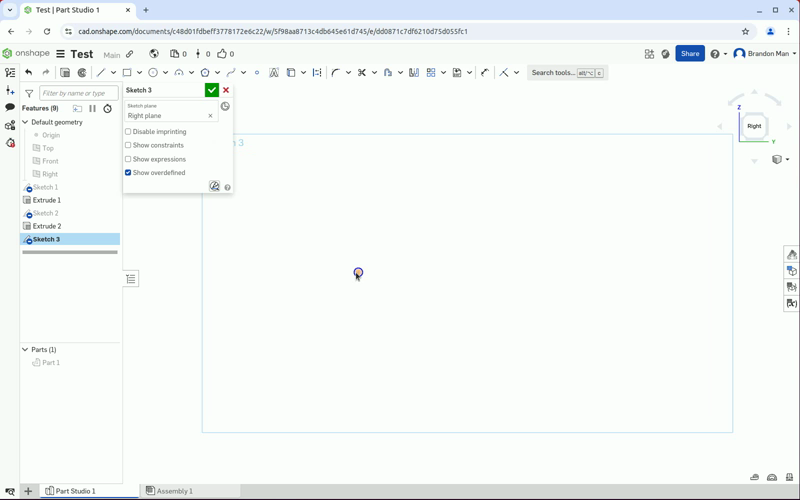
scroll(6)
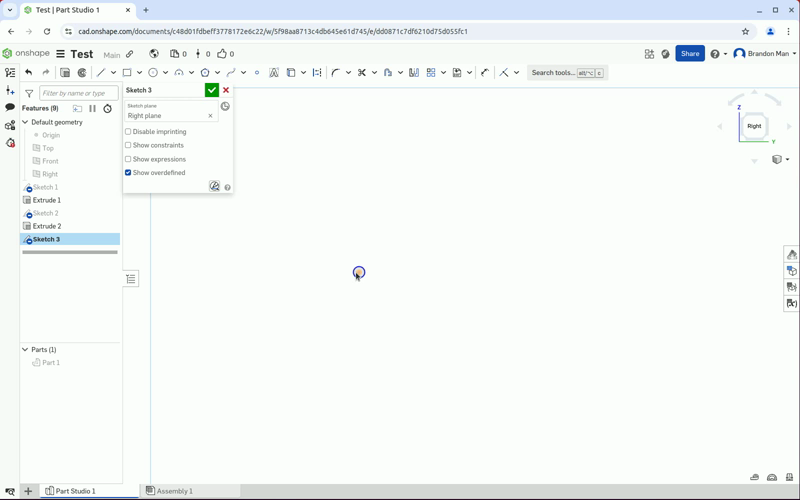
scroll(6)
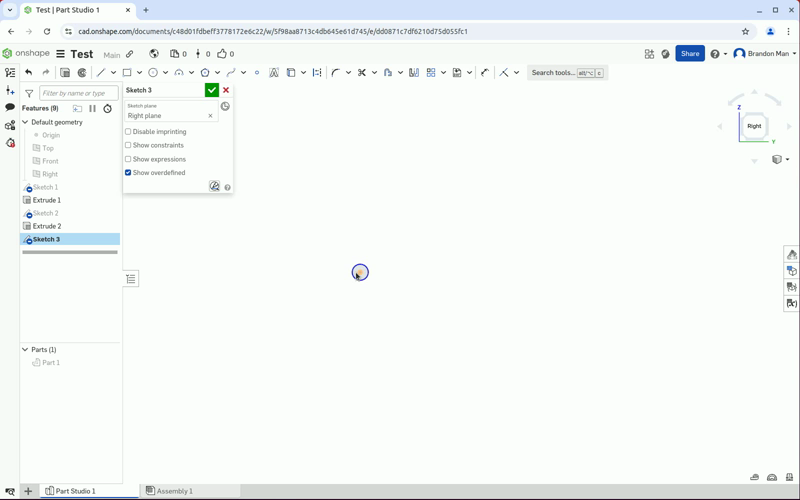
scroll(6)
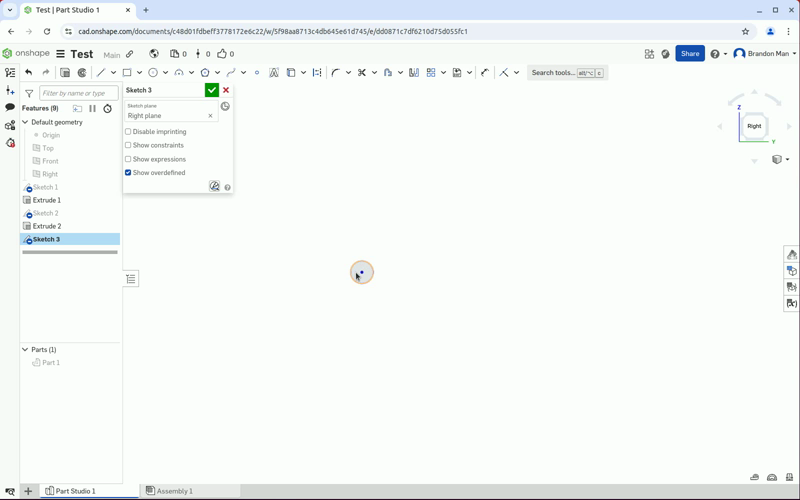
scroll(6)
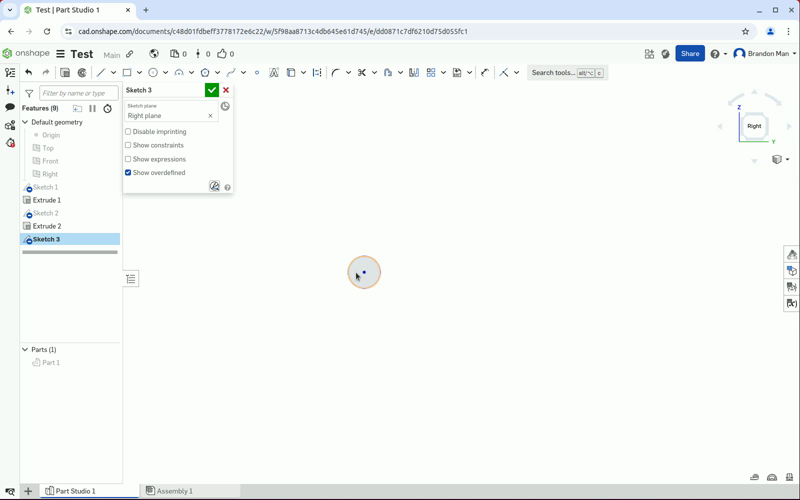
scroll(6)
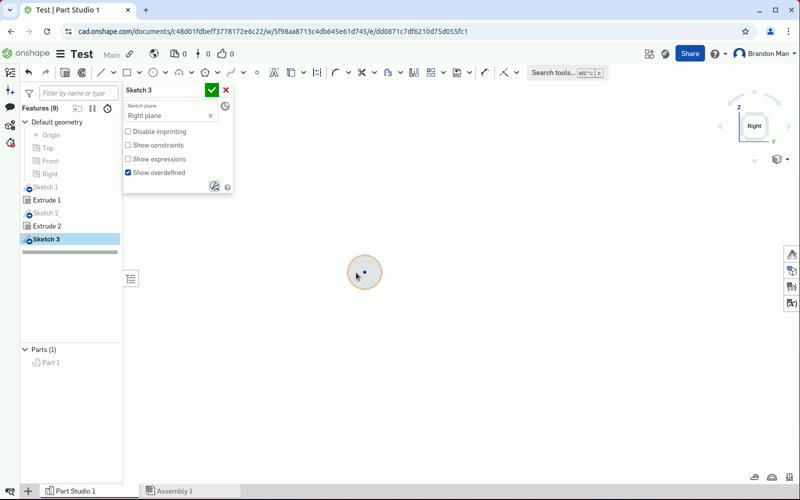
scroll(6)
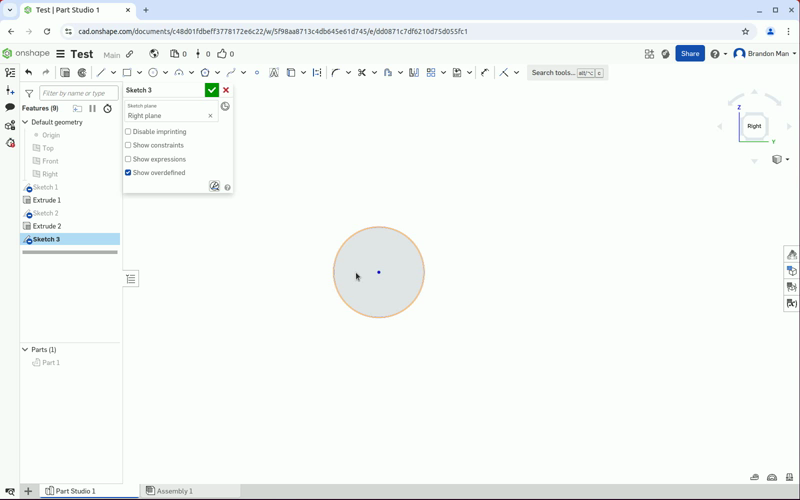
click(356, 272)
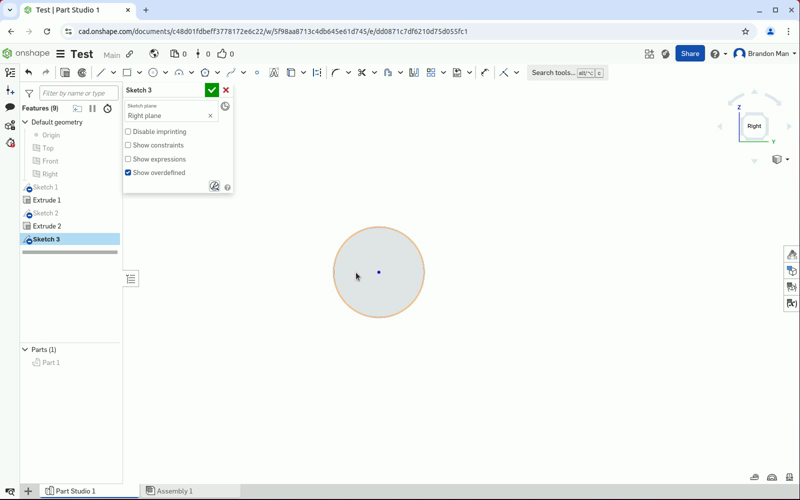
scroll(-6)
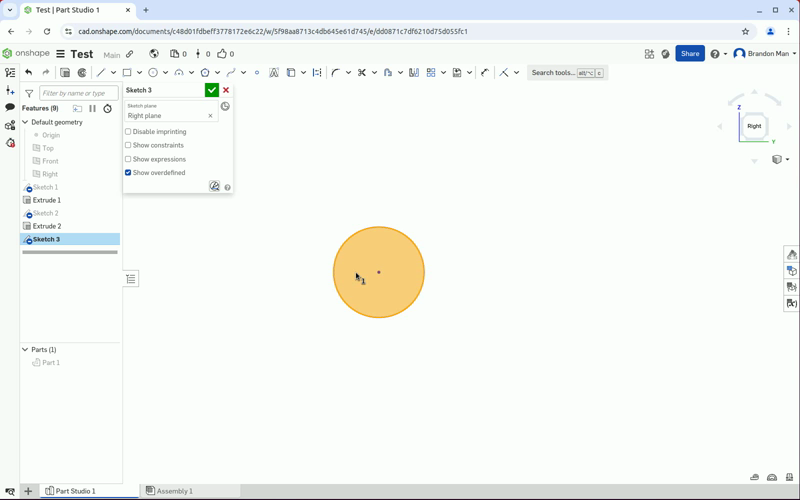
scroll(-6)
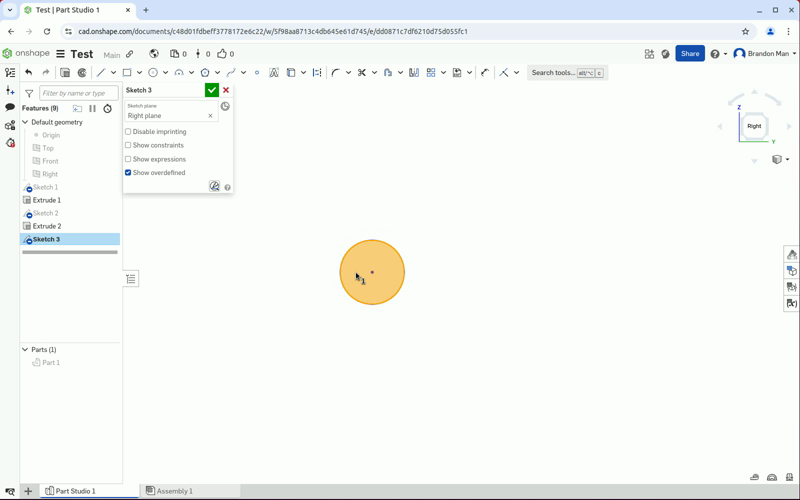
scroll(-6)
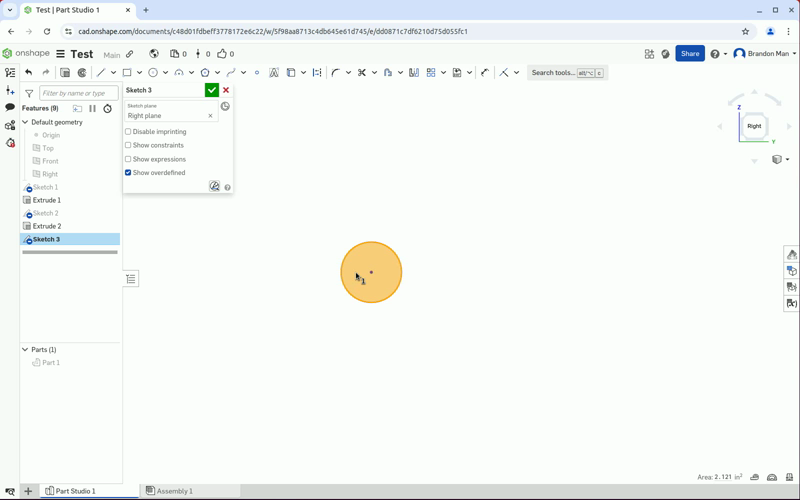
scroll(-6)
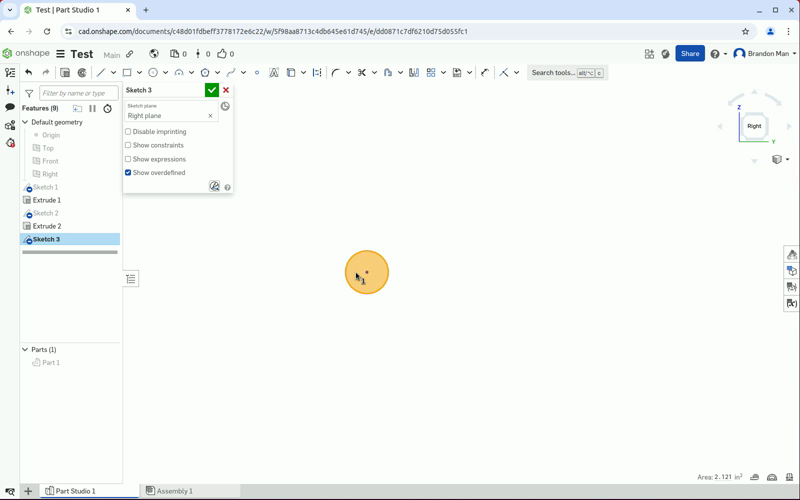
scroll(-6)
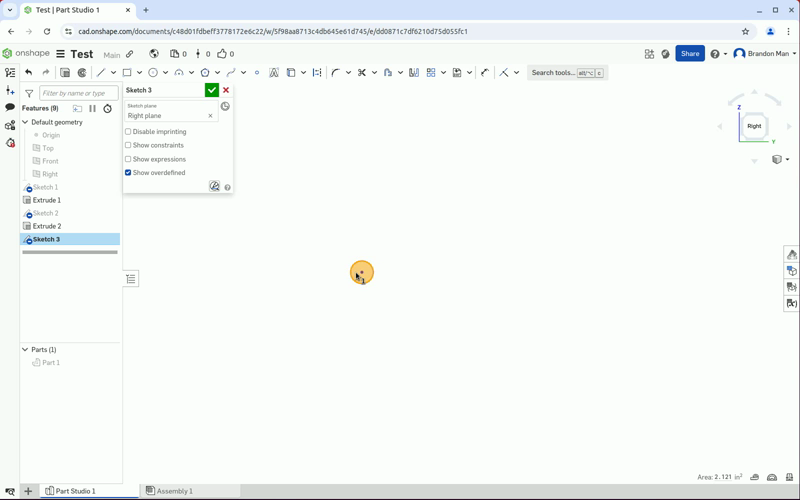
scroll(-6)
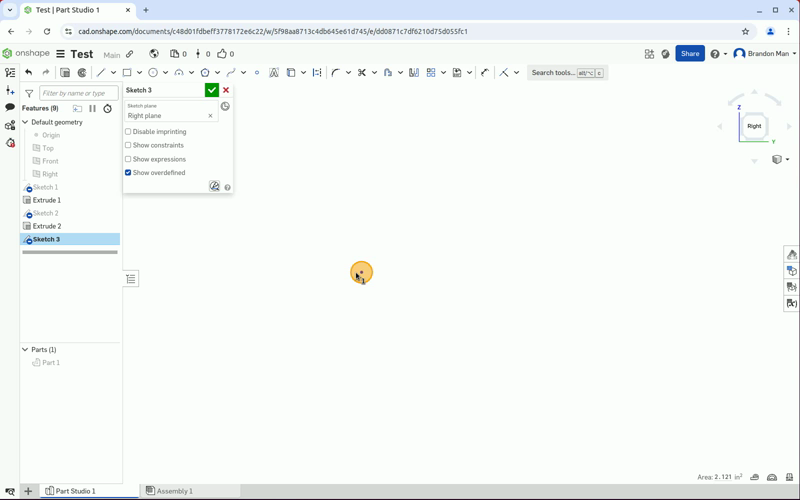
scroll(-6)
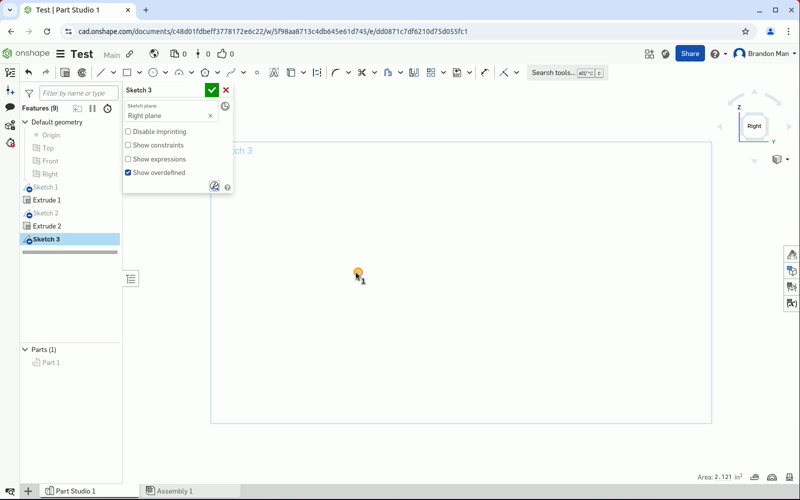
mouse_move(73, 352)
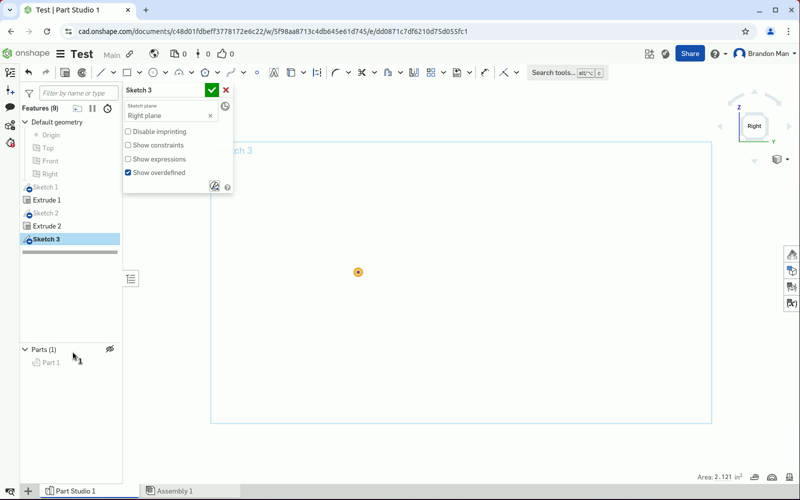
key(shift+y)
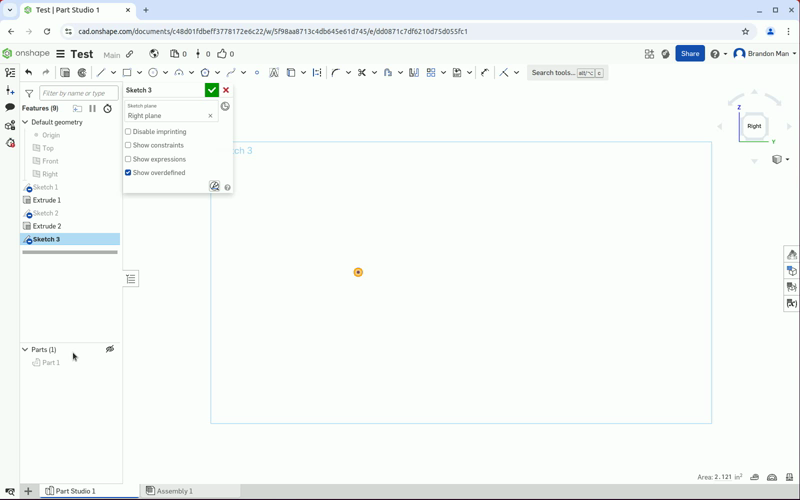
key(shift+e)
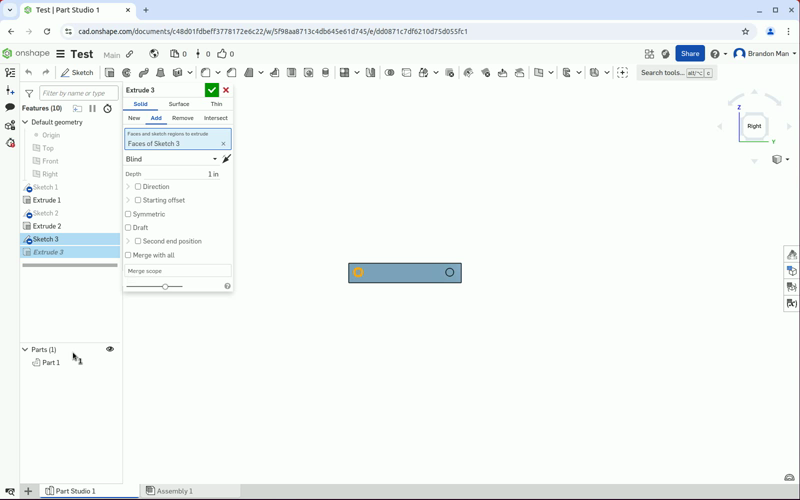
mouse_move(143, 106)
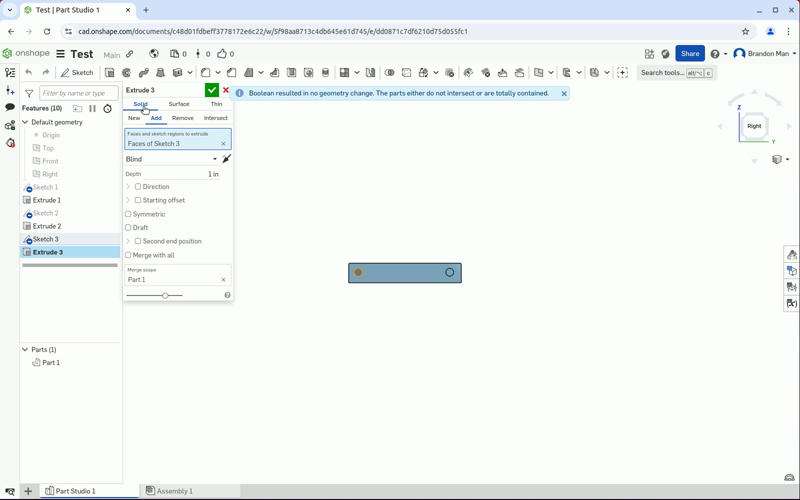
click(143, 106)
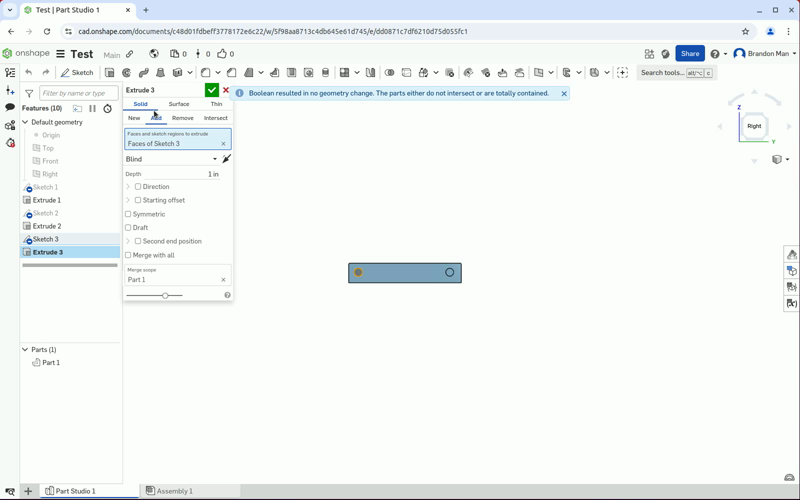
mouse_move(186, 120)
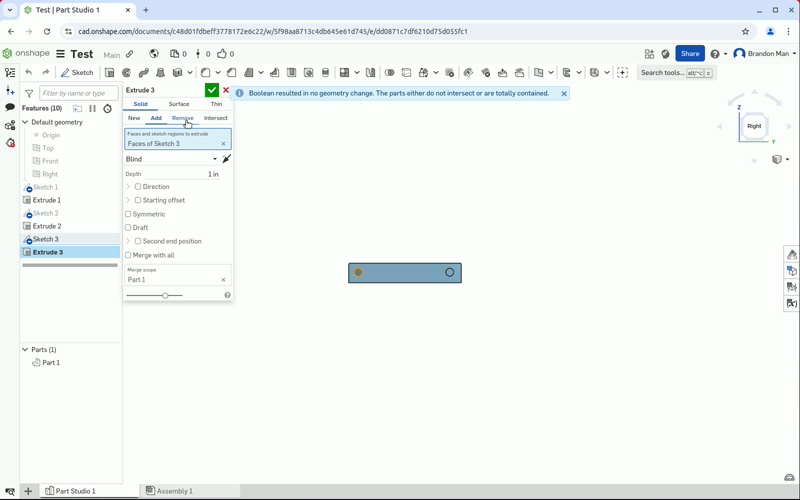
click(186, 120)
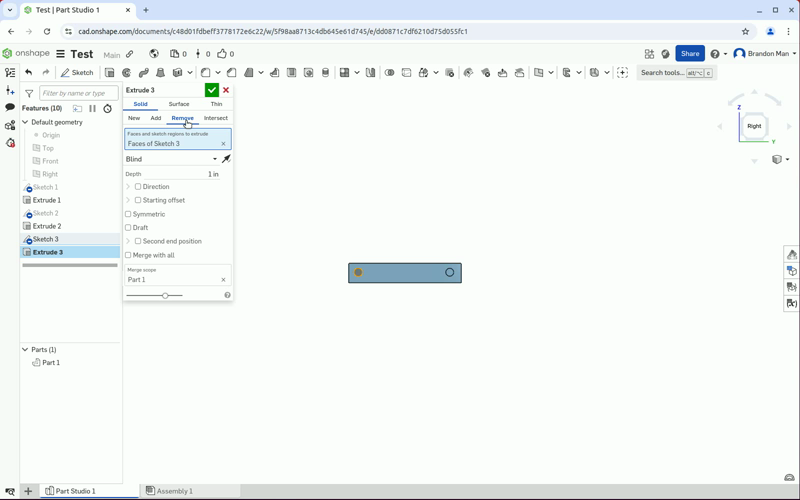
key(tab, 4)
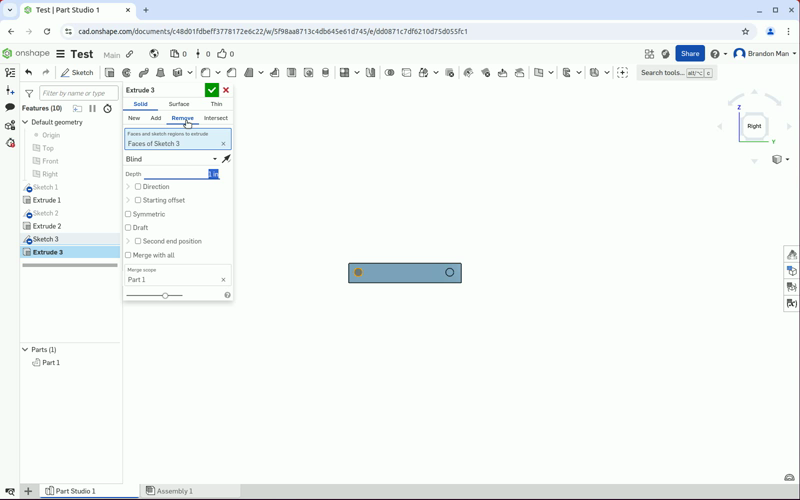
text(-4.333)
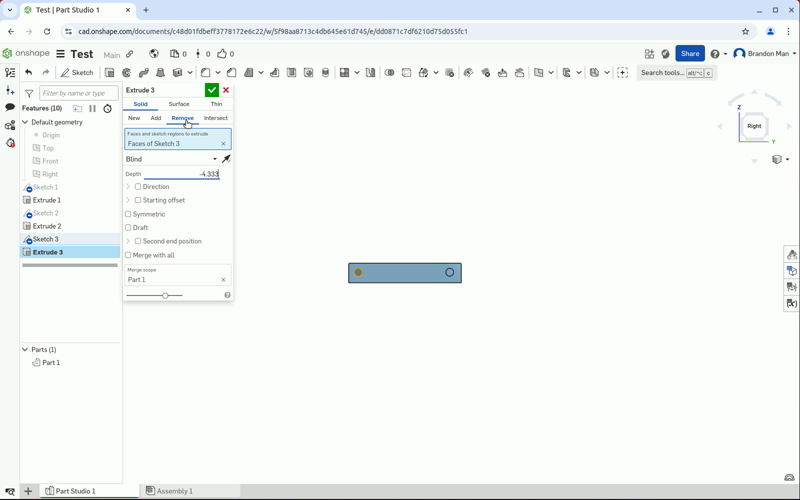
key(tab, 6)
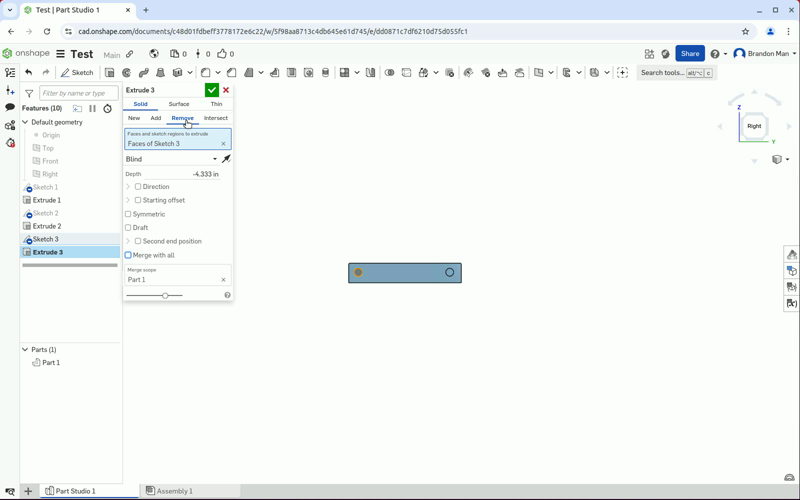
key(space)
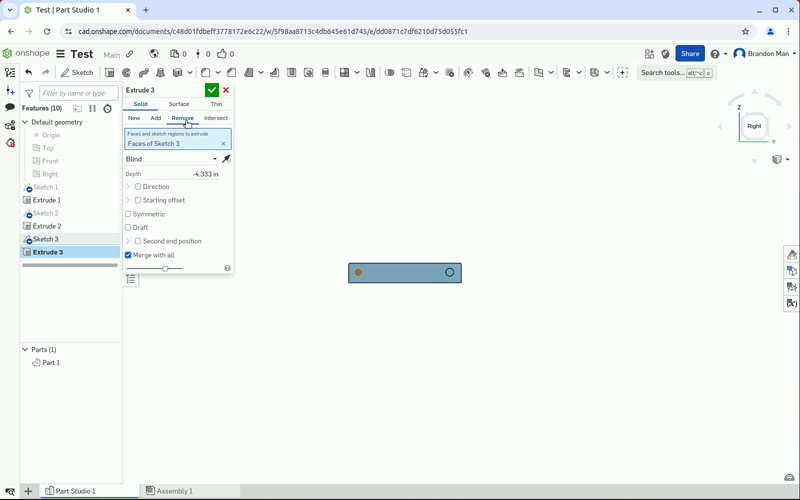
key(enter)
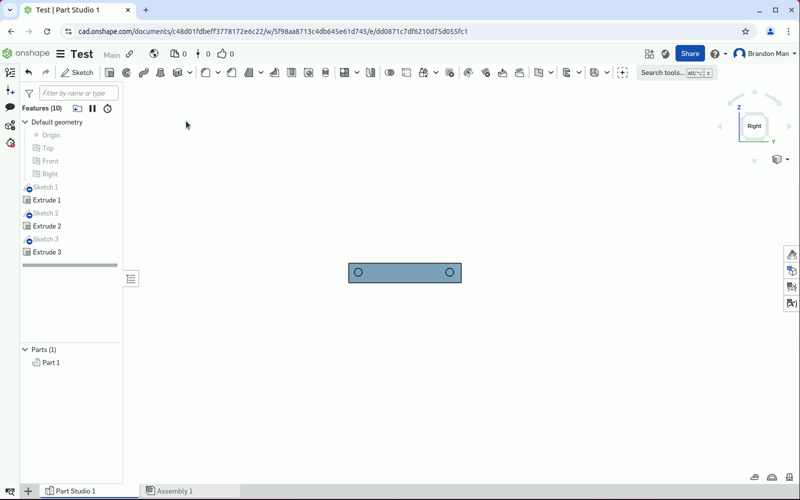
key(shift+h)
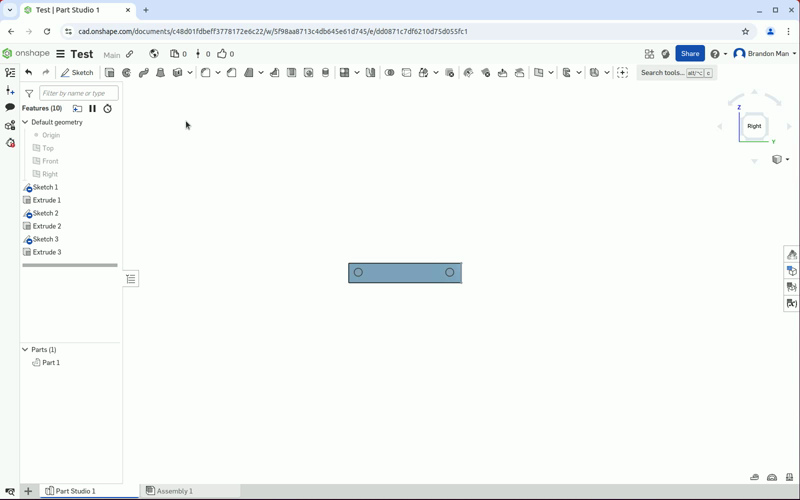
key(shift+h)
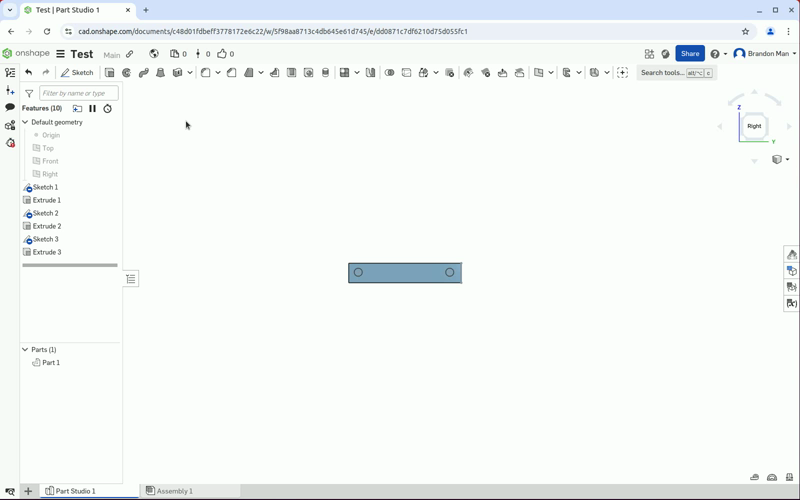
key(shift+7)
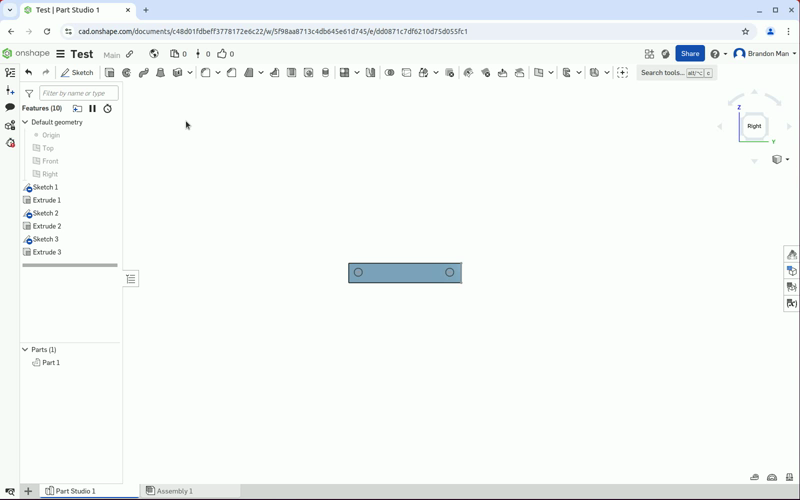
key(right, 2)
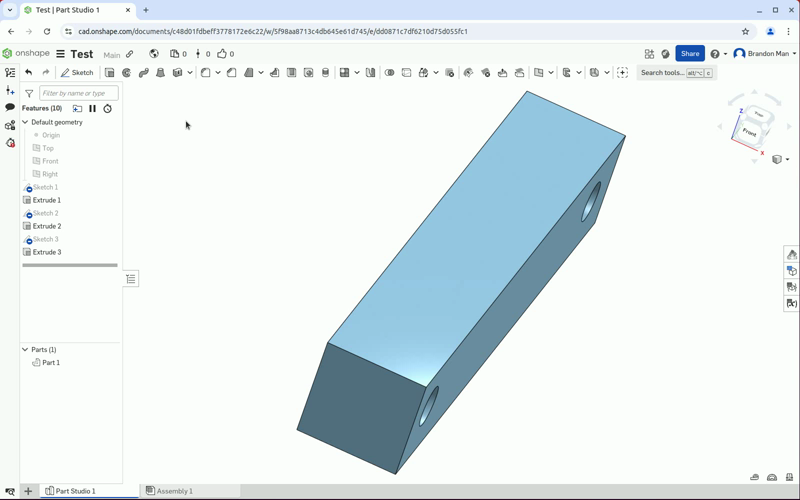
key(down, 2)
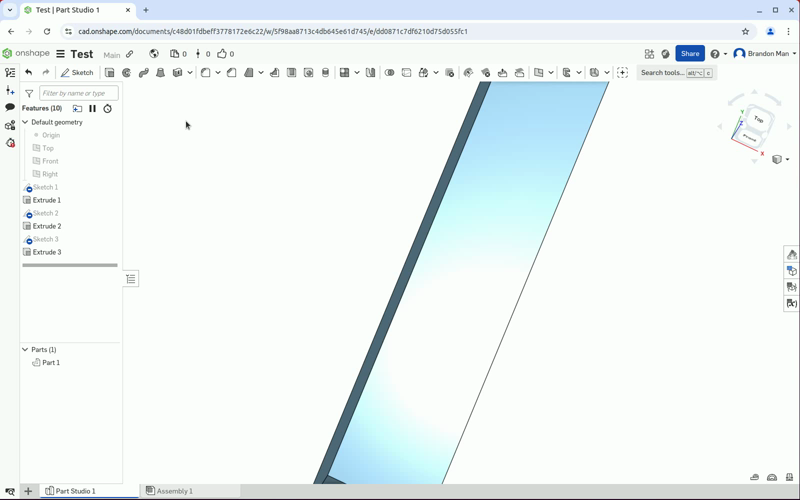
key(up, 2)
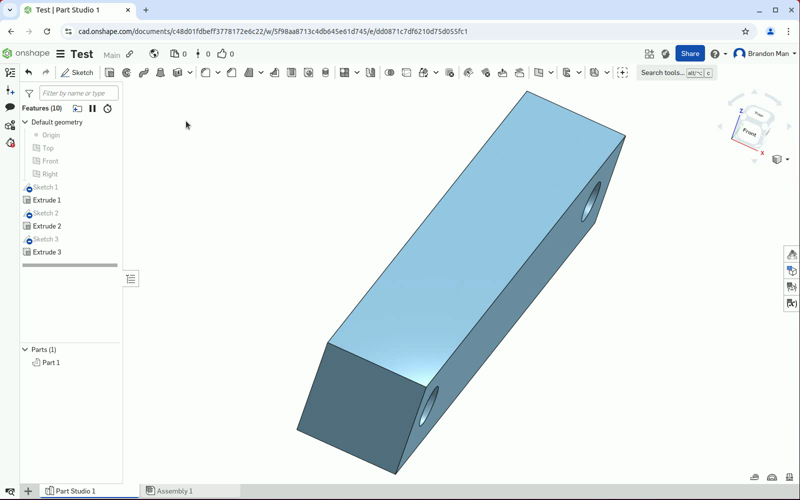
key(left, 2)
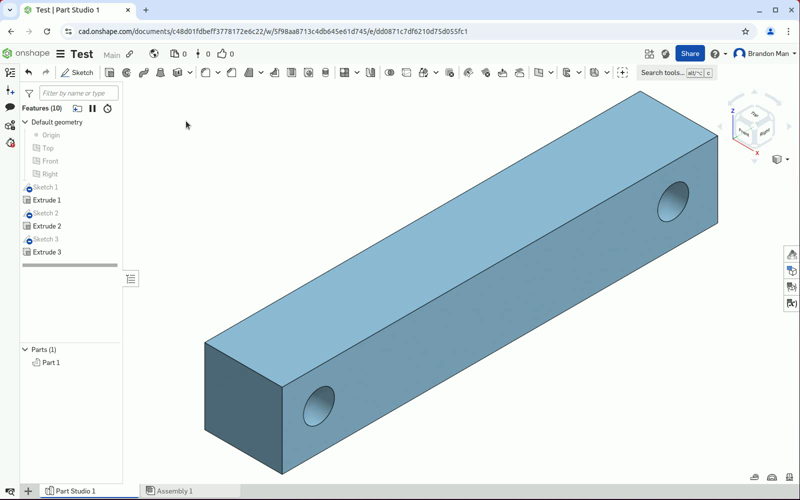
mouse_move(73, 189)
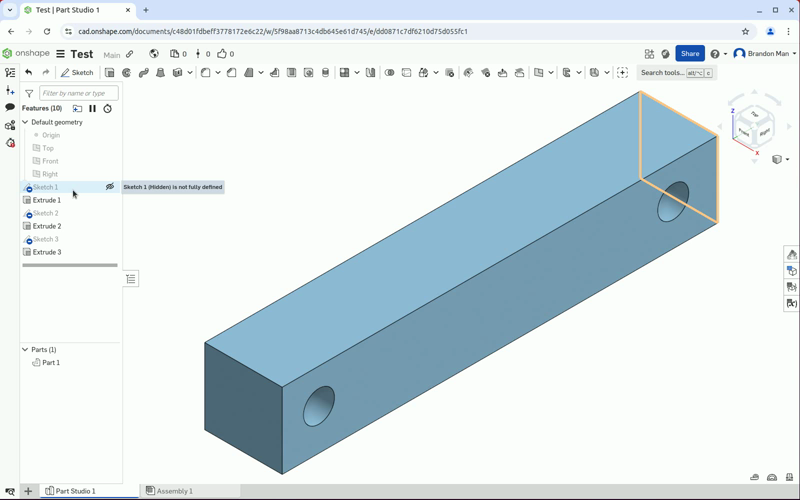
click(73, 189)